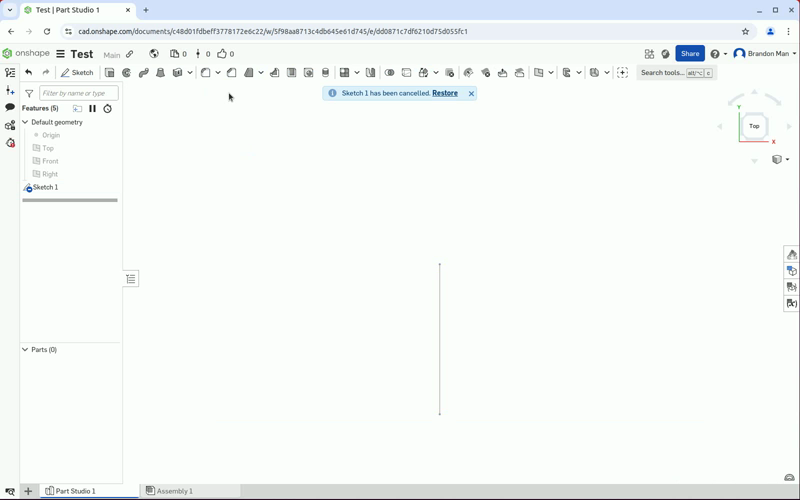
key(shift+h)
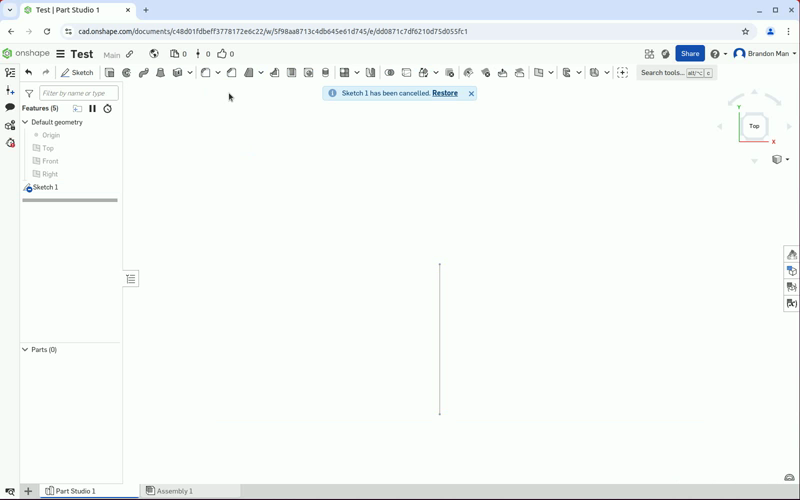
key(shift+s)
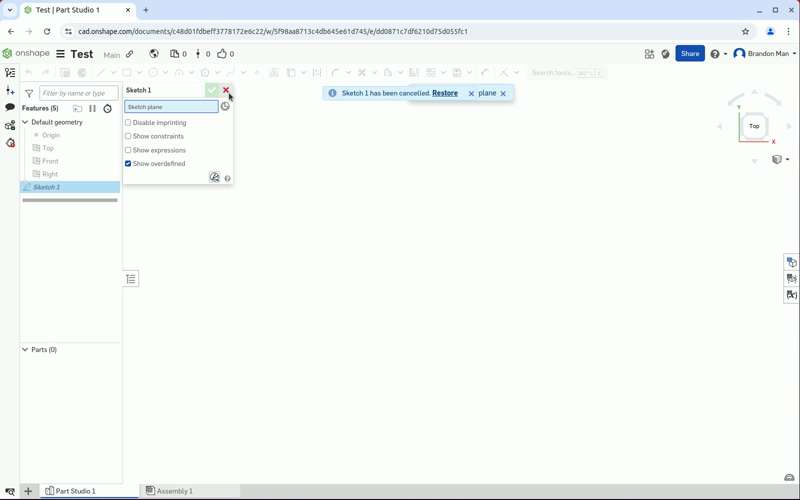
mouse_move(73, 150)
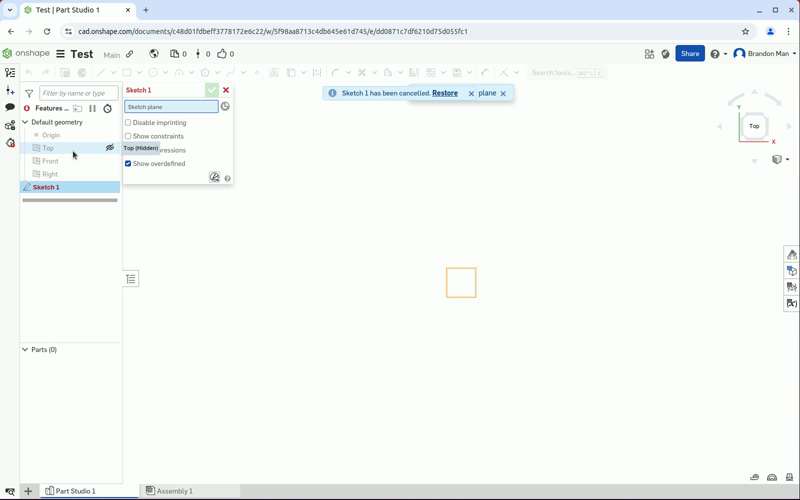
click(73, 150)
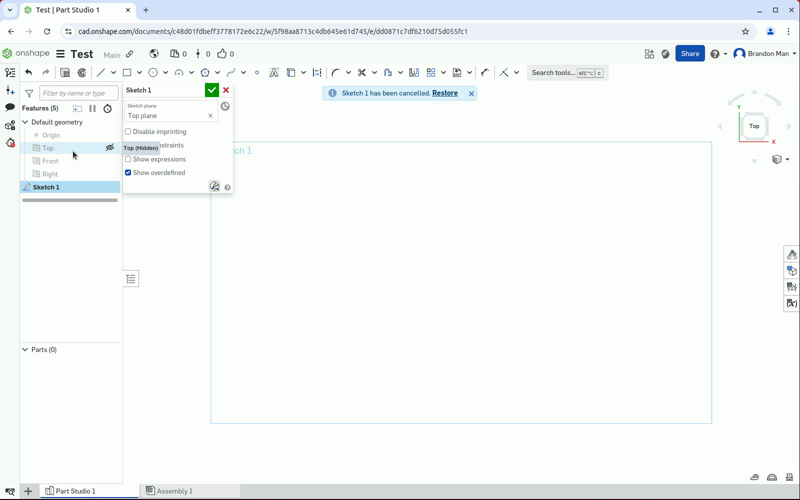
mouse_move(73, 352)
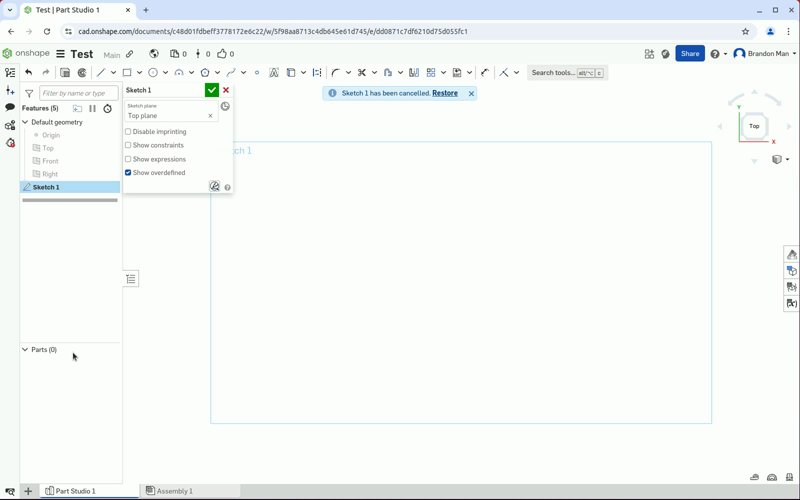
key(y)
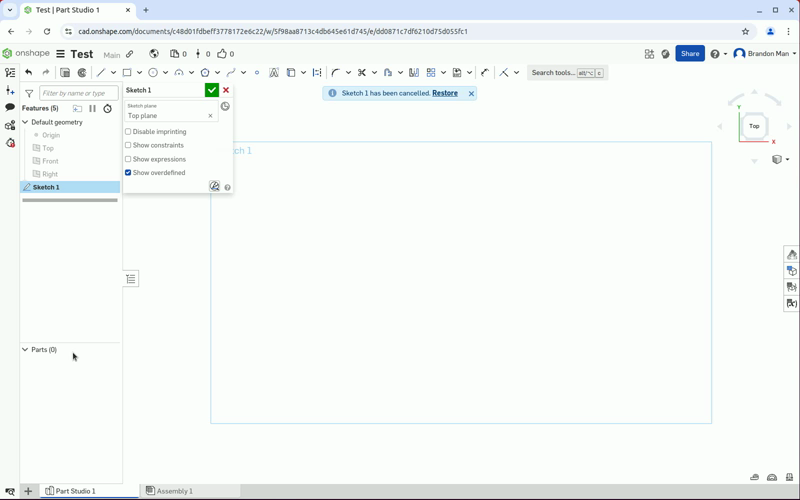
key(c)
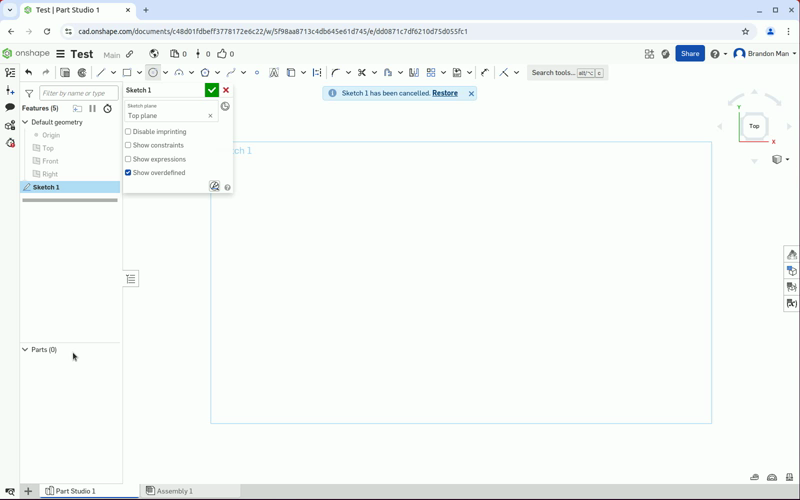
key_down(shift)
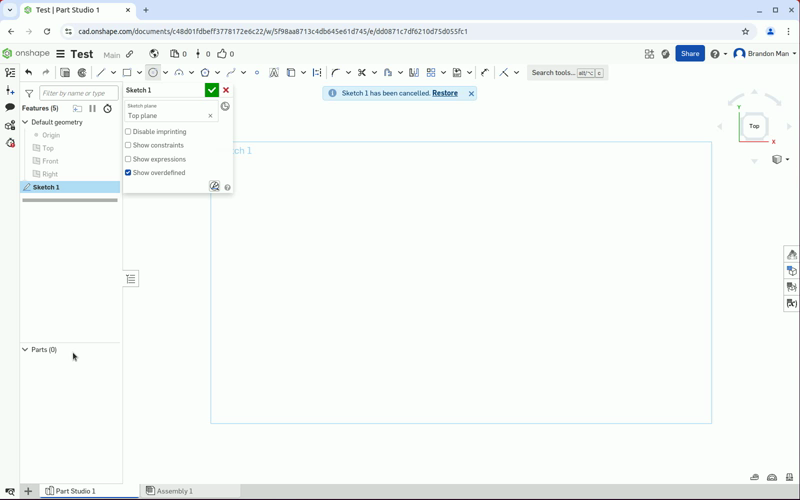
mouse_move(461, 282)
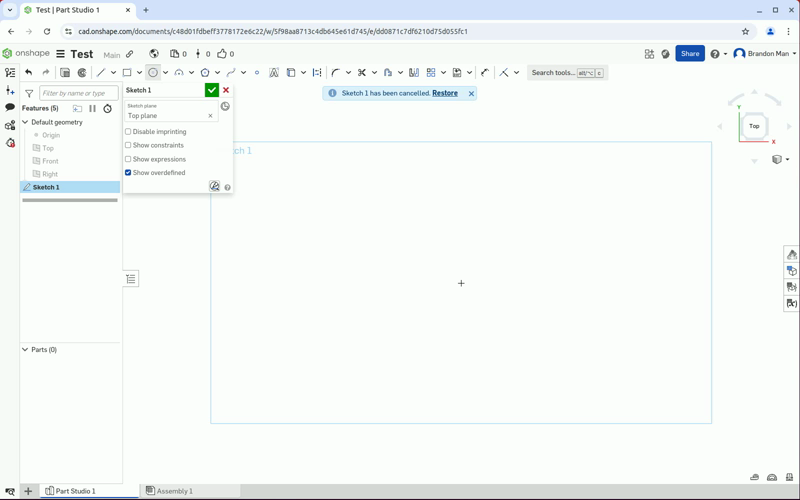
click(461, 282)
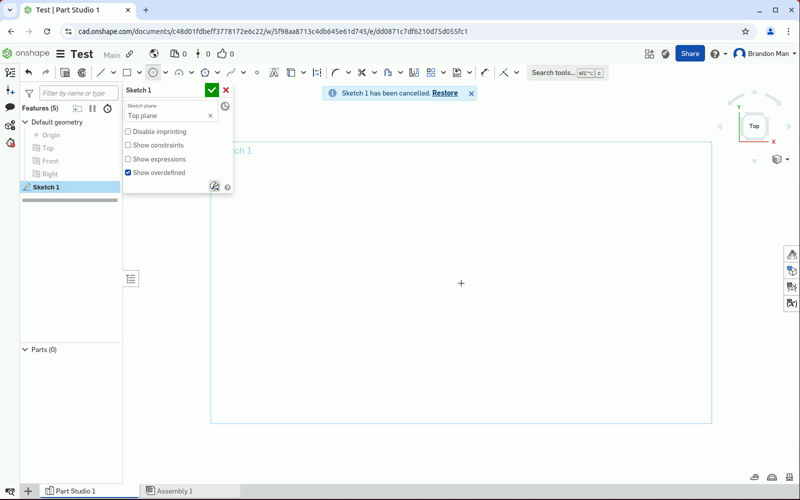
key_up(shift)
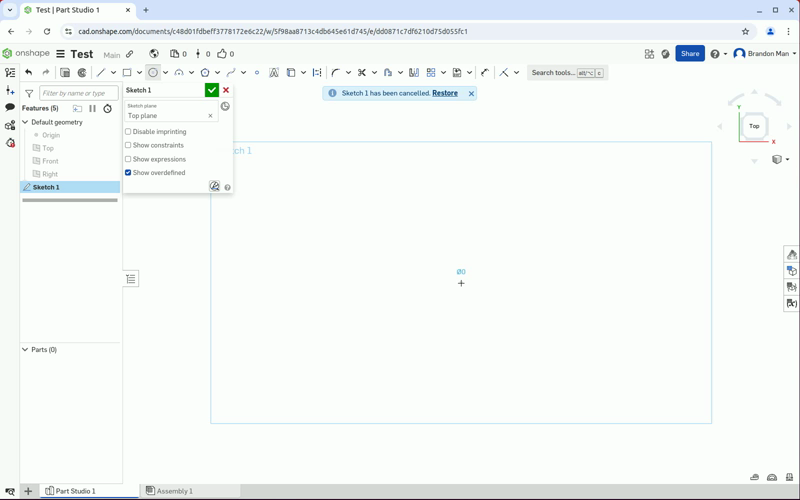
mouse_move(506, 282)
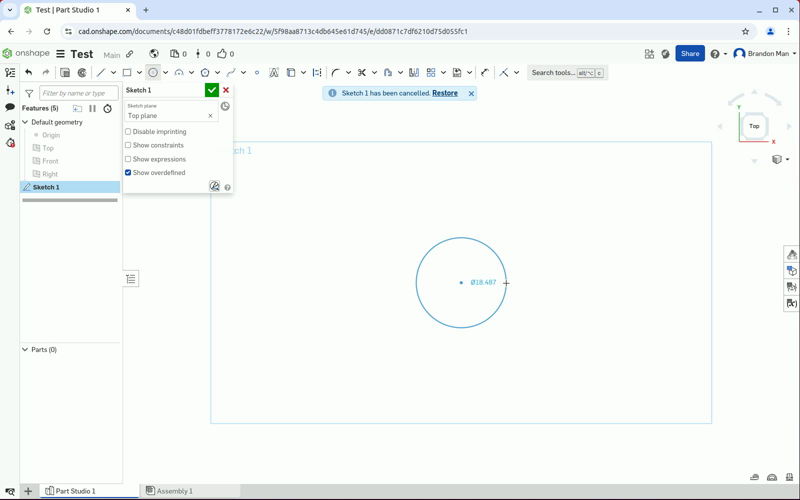
click(506, 282)
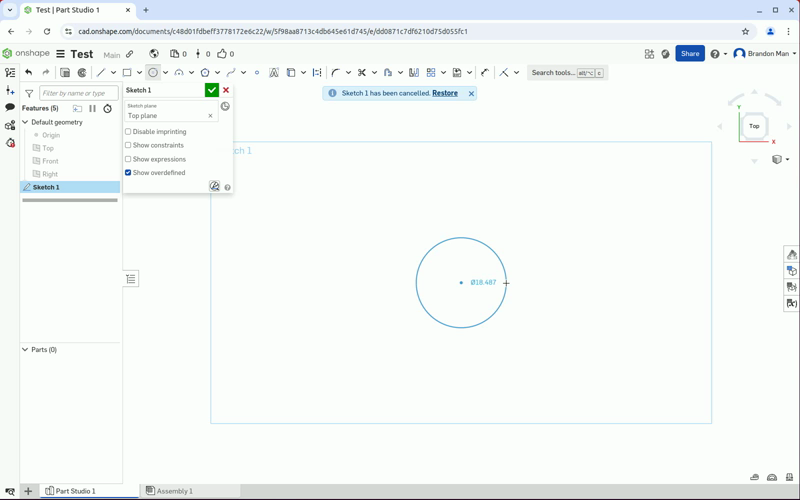
key(esc)
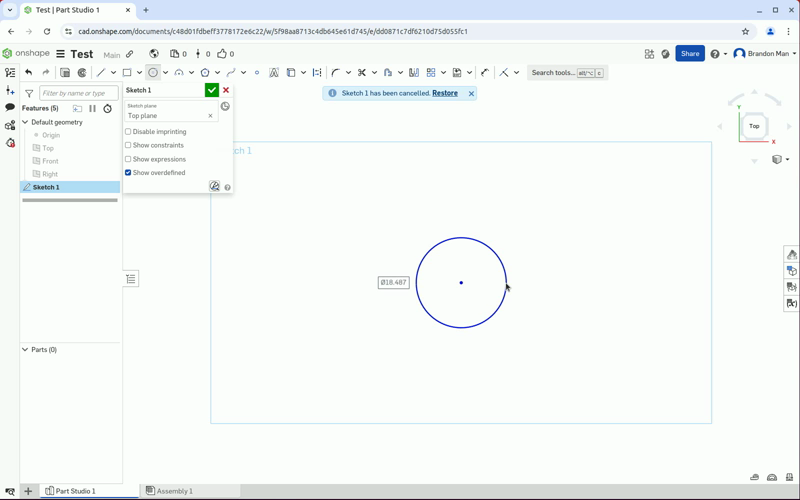
key(c)
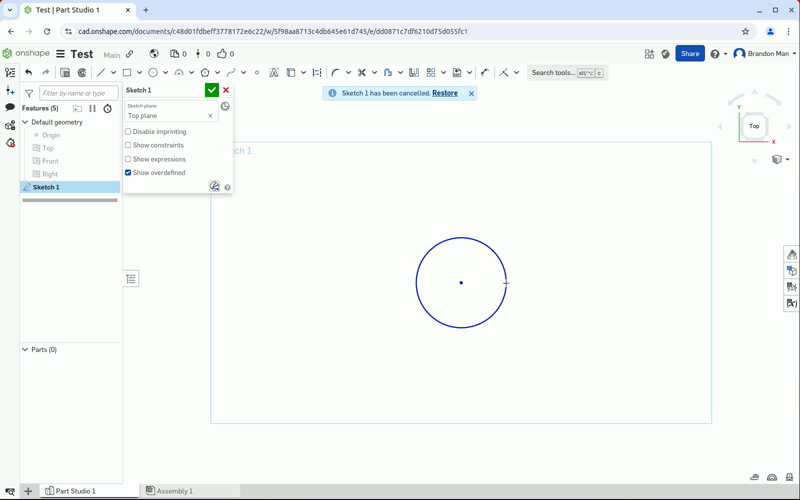
key_down(shift)
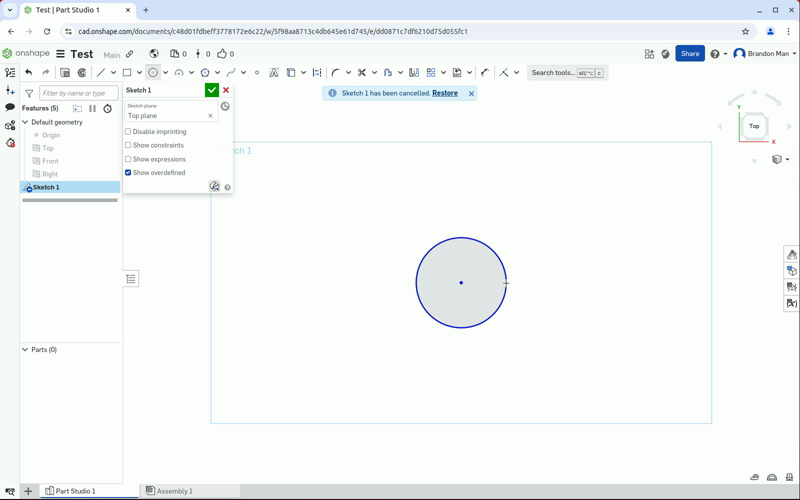
mouse_move(461, 282)
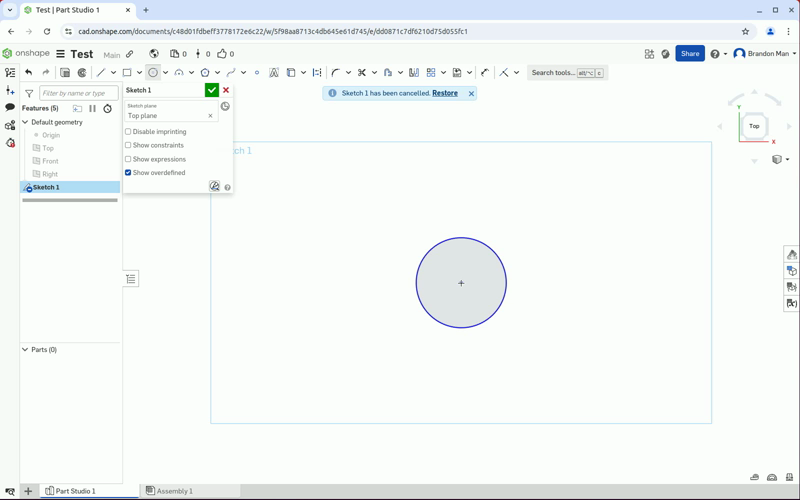
click(461, 282)
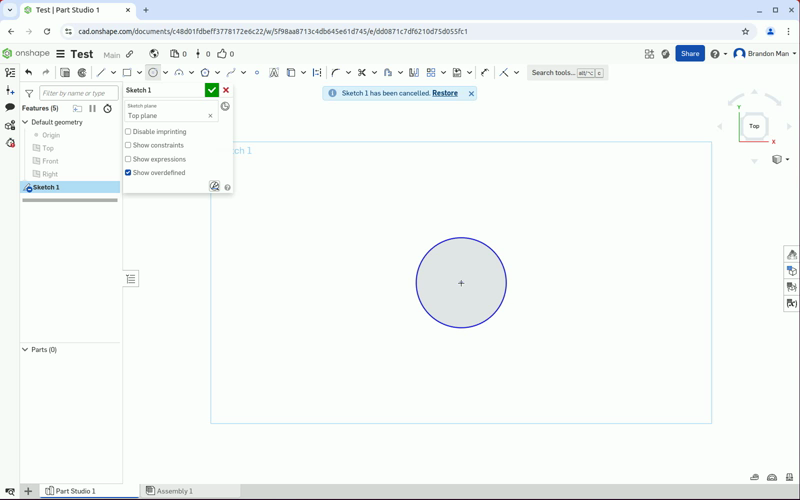
key_up(shift)
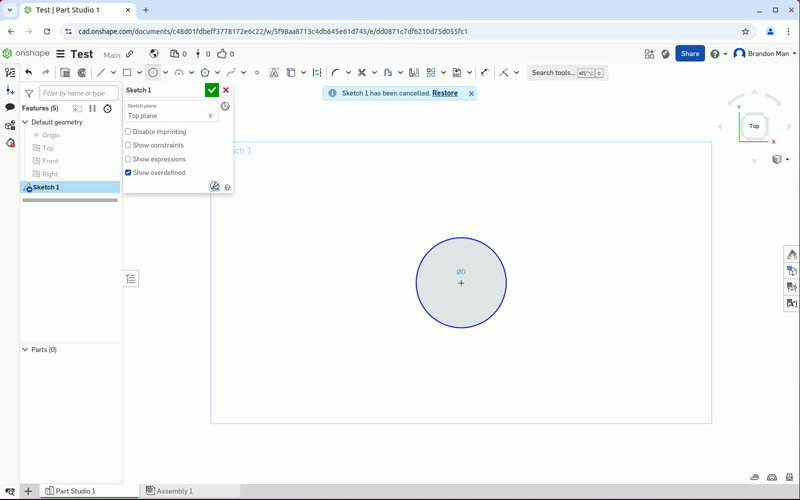
mouse_move(501, 282)
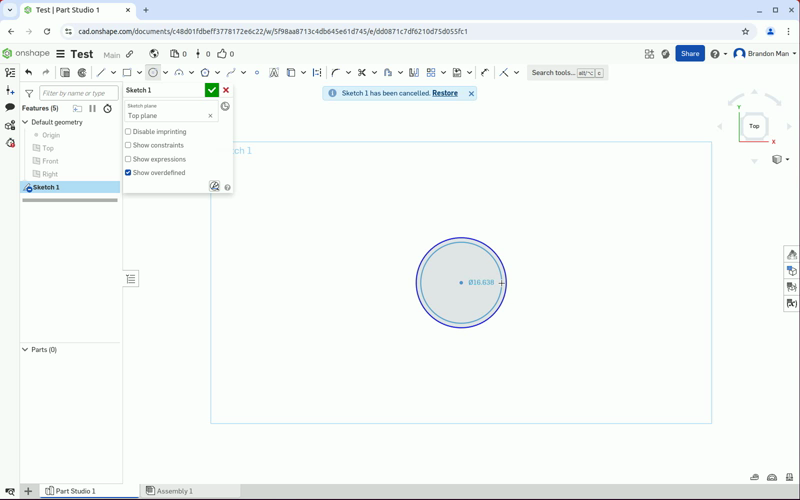
click(501, 282)
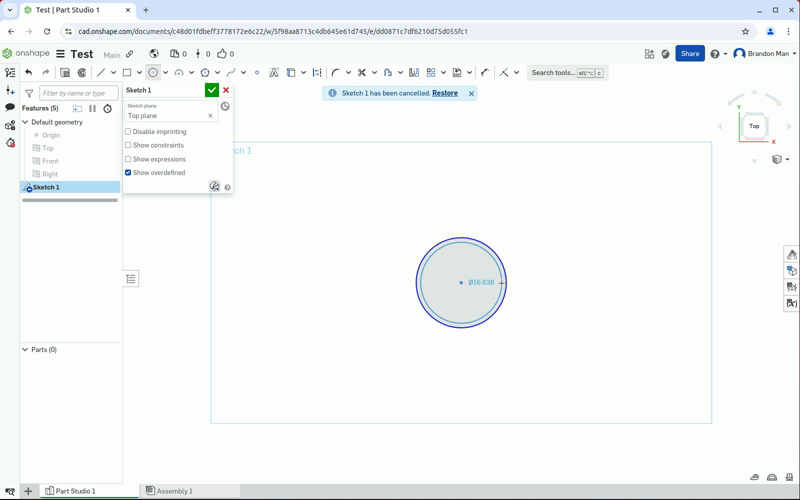
key(esc)
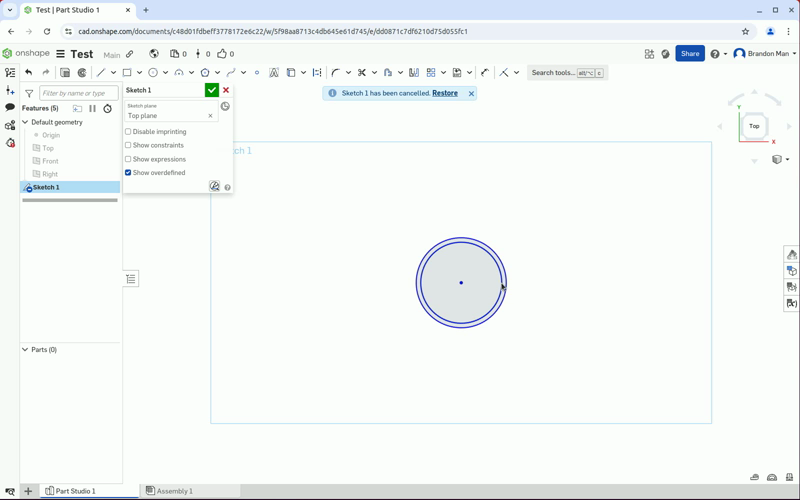
mouse_move(497, 260)
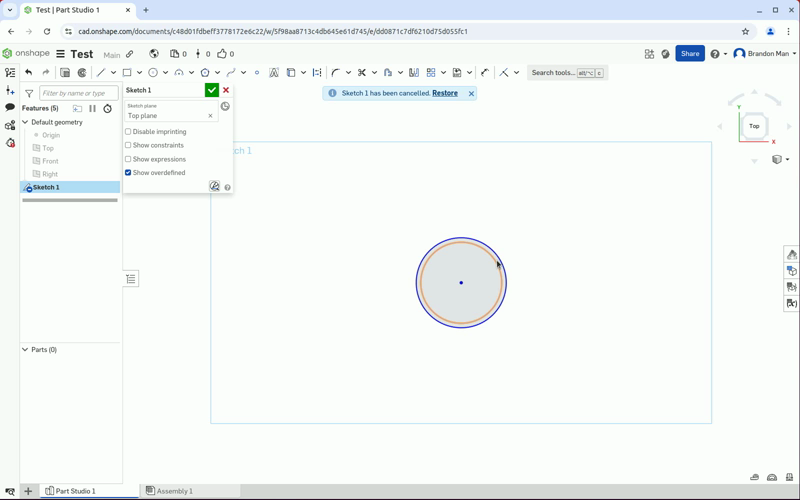
scroll(6)
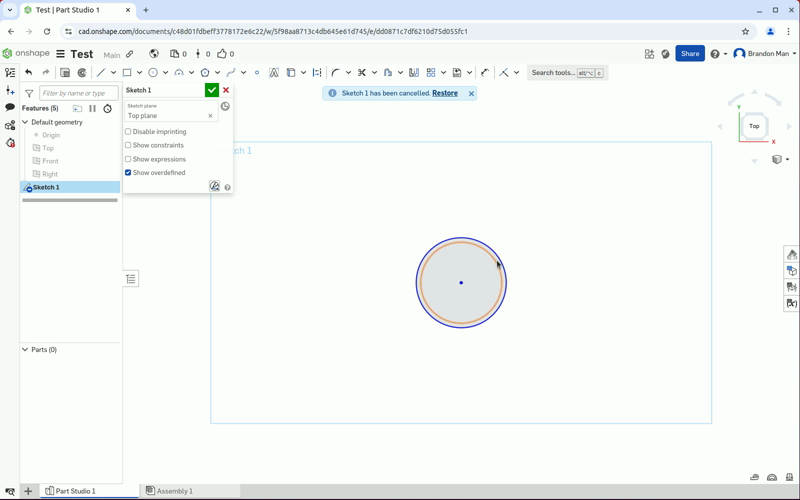
scroll(6)
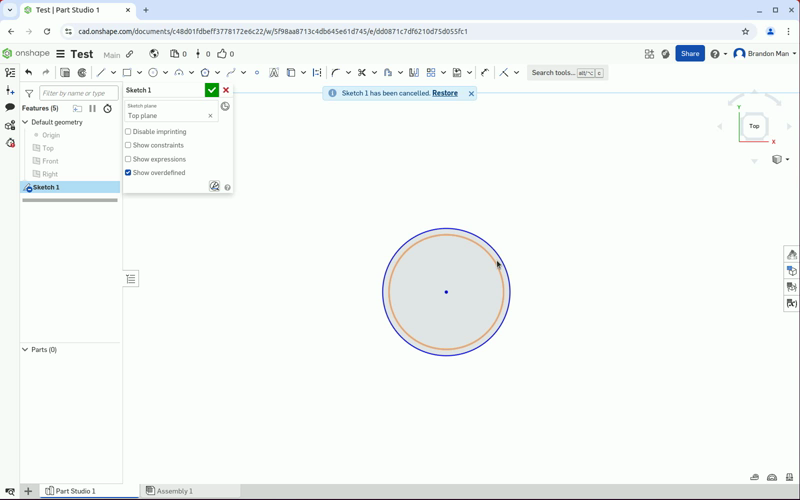
scroll(6)
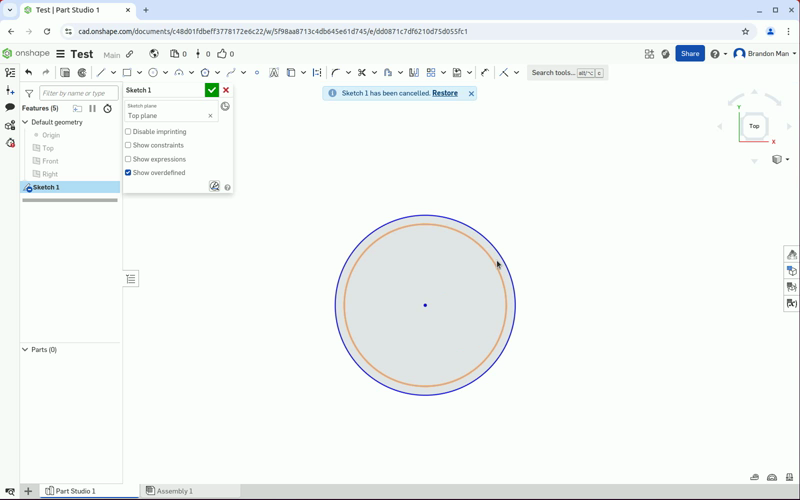
scroll(6)
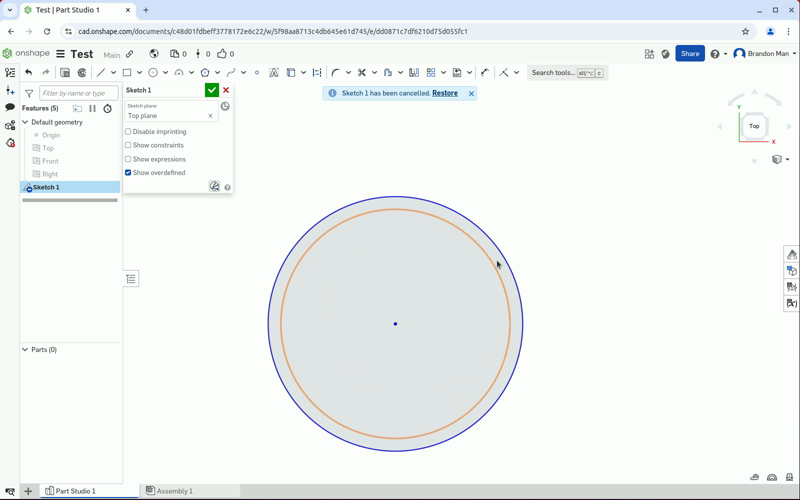
scroll(6)
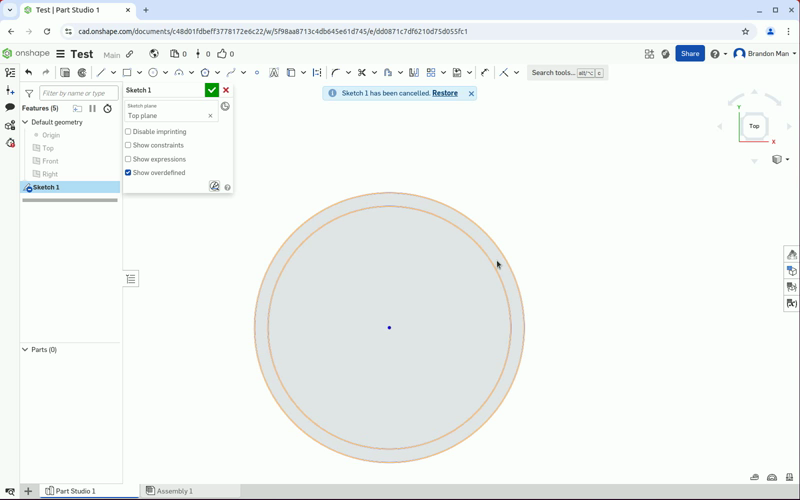
scroll(6)
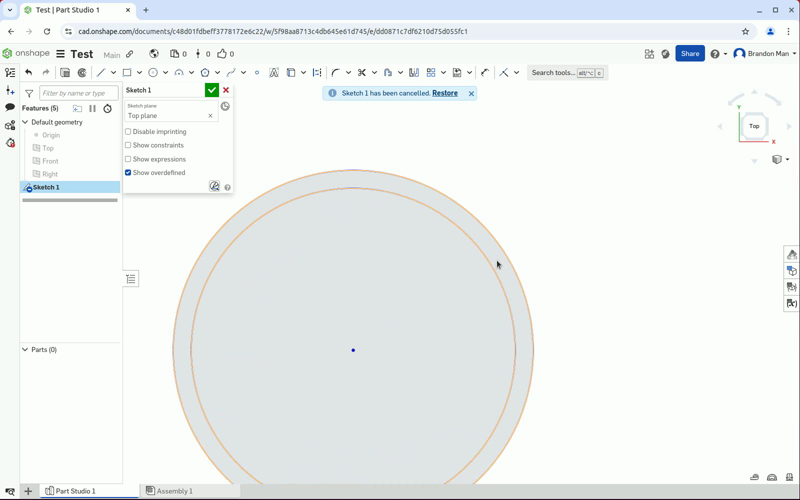
scroll(6)
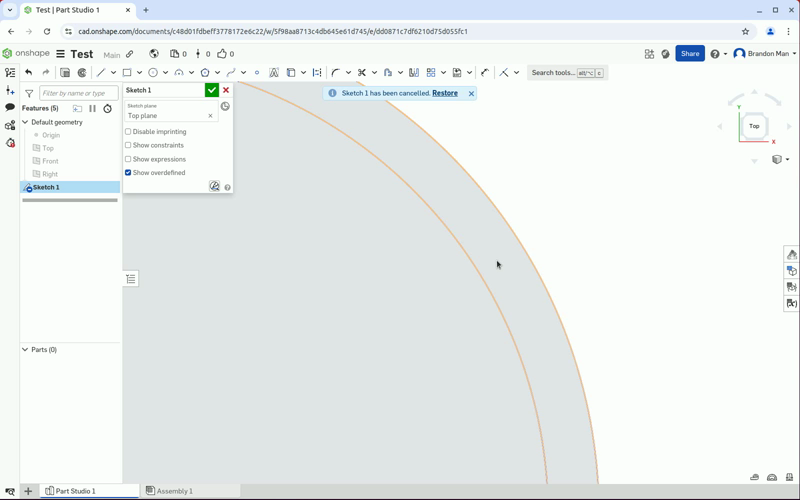
click(497, 260)
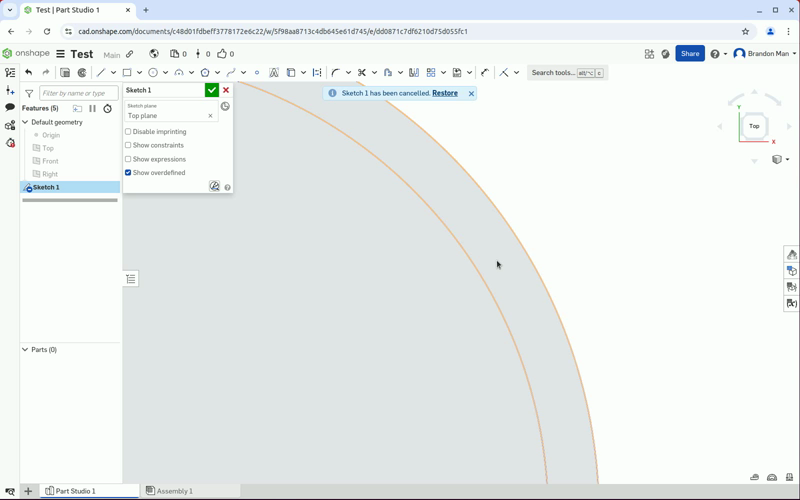
scroll(-6)
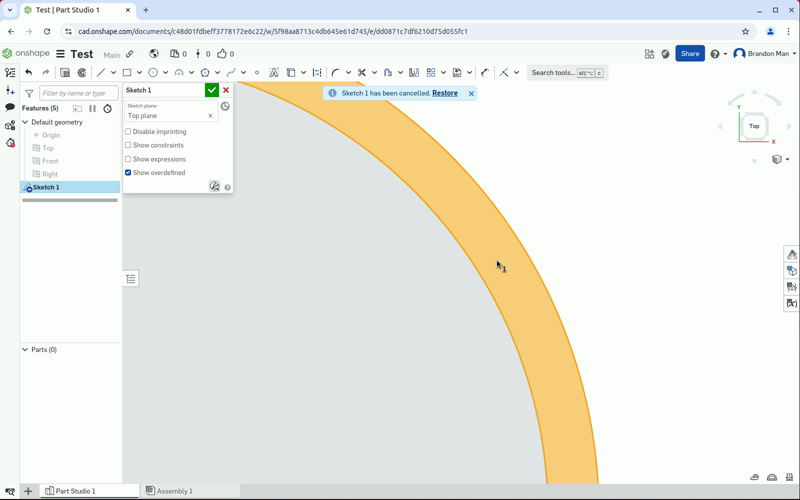
scroll(-6)
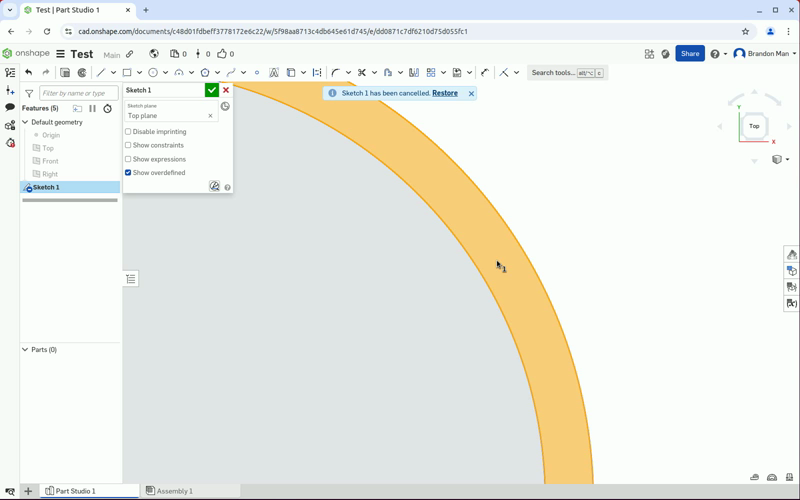
scroll(-6)
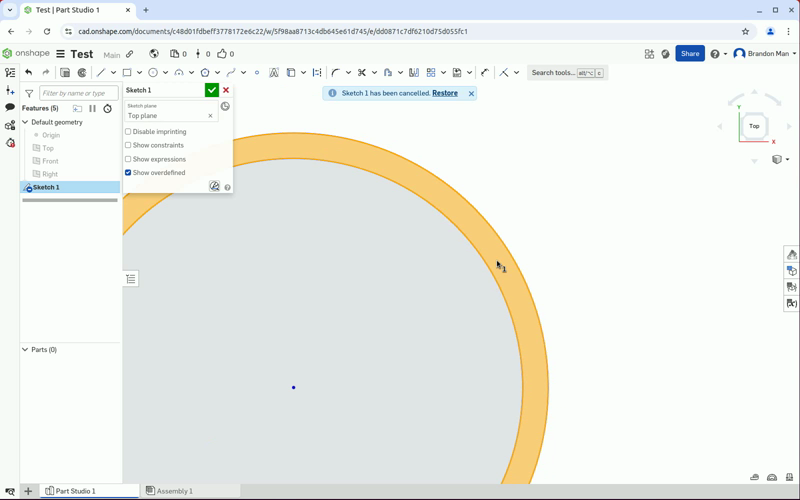
scroll(-6)
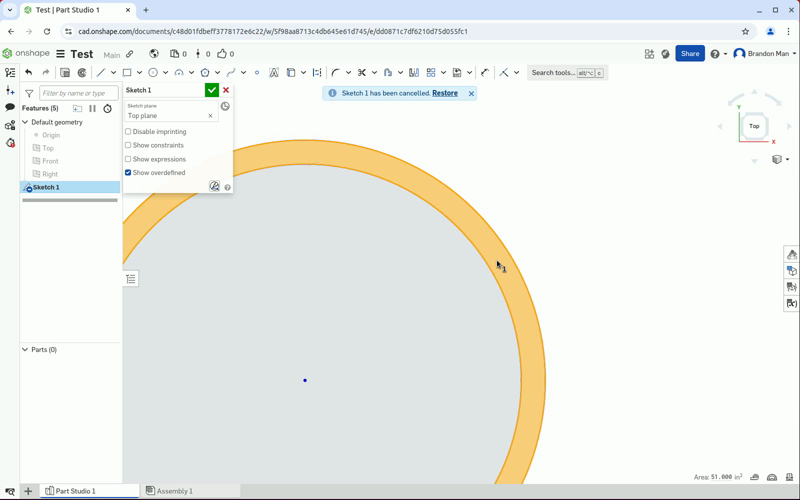
scroll(-6)
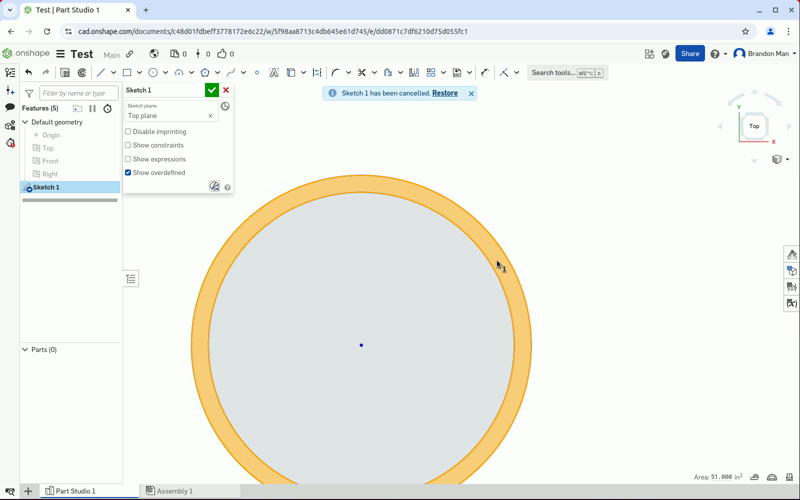
scroll(-6)
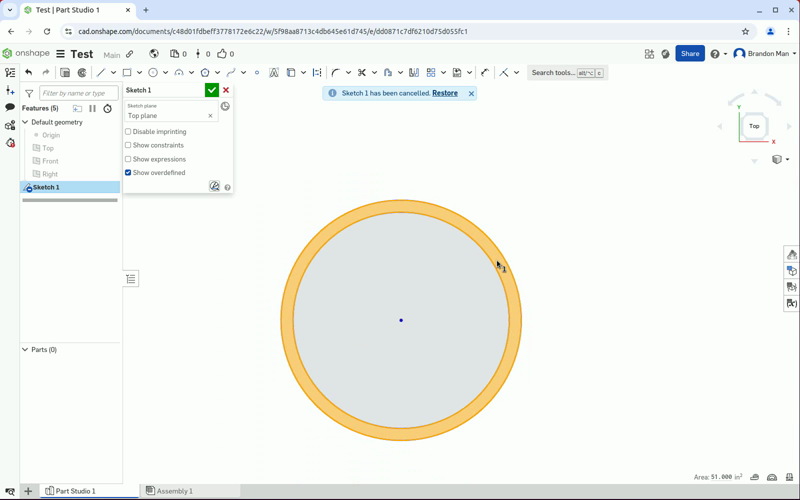
scroll(-6)
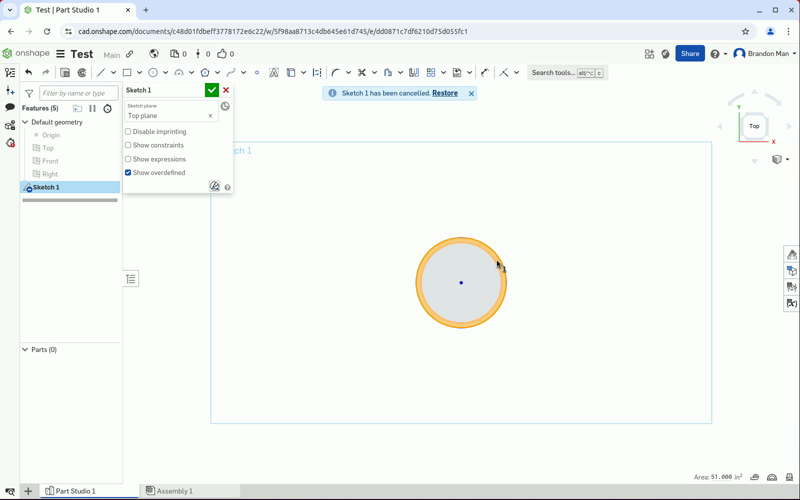
mouse_move(73, 352)
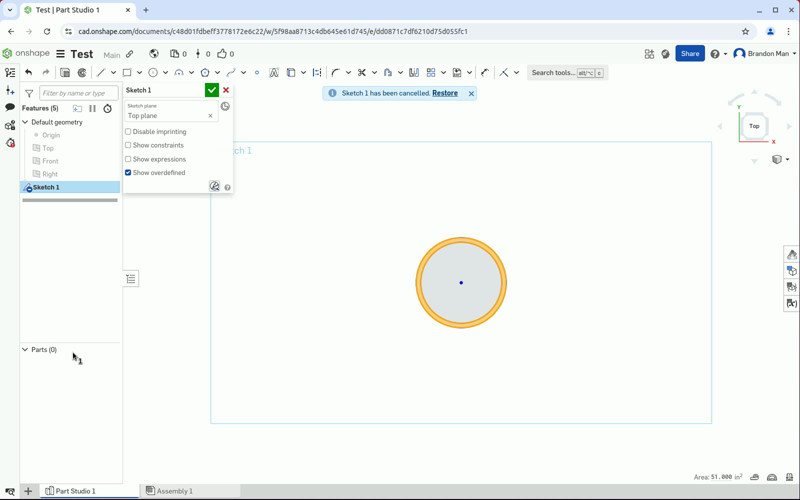
key(shift+y)
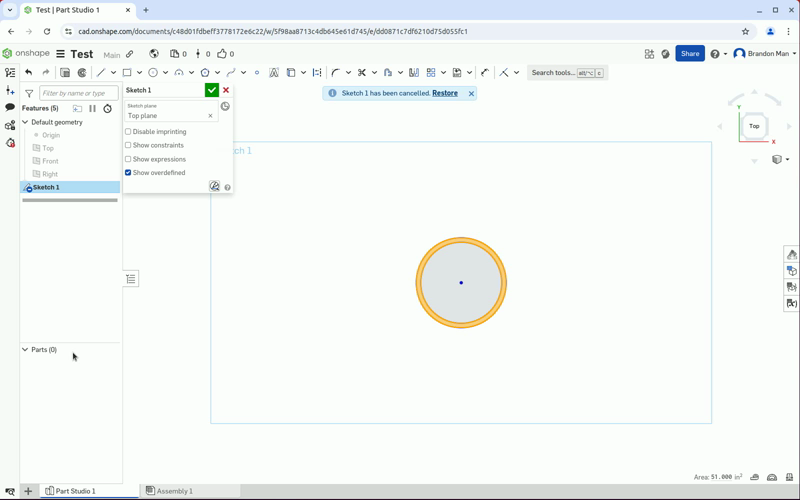
key(shift+e)
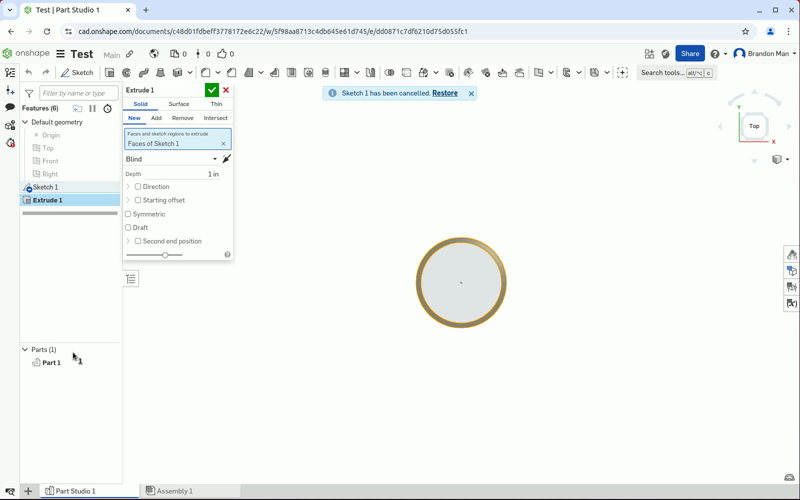
mouse_move(143, 106)
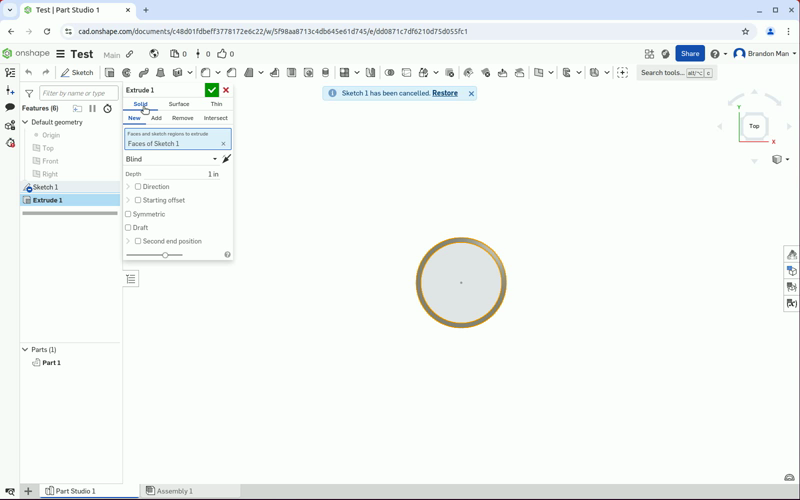
click(143, 106)
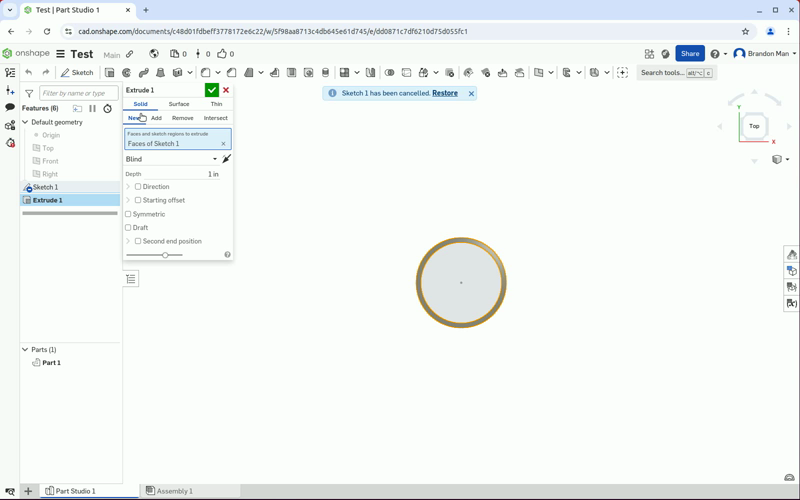
mouse_move(137, 120)
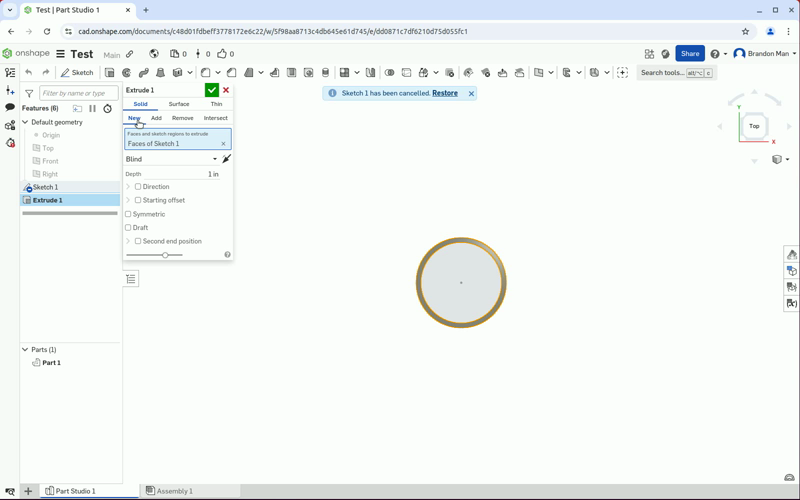
click(137, 120)
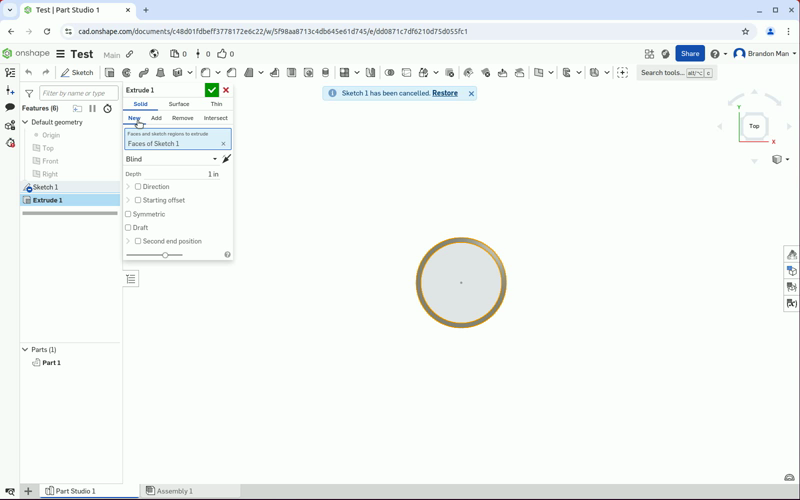
key(tab, 4)
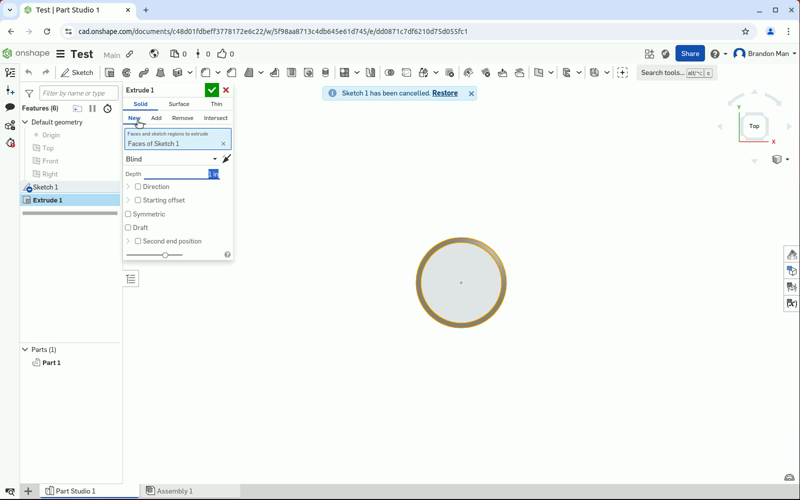
text(23.108)
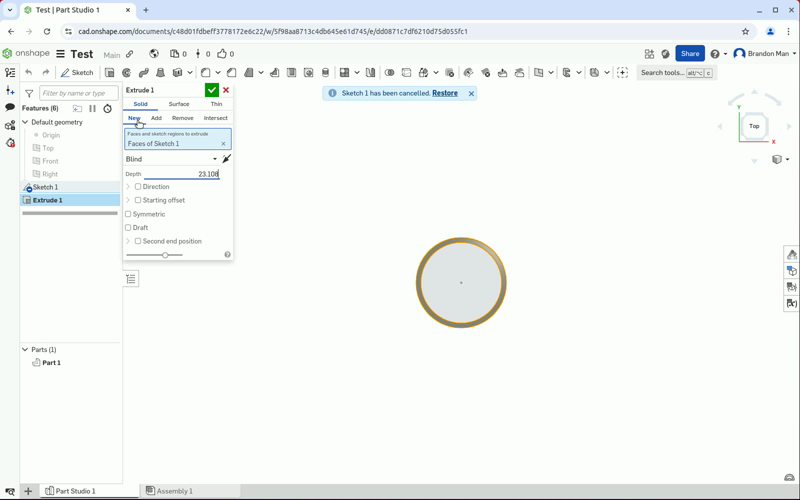
key(enter)
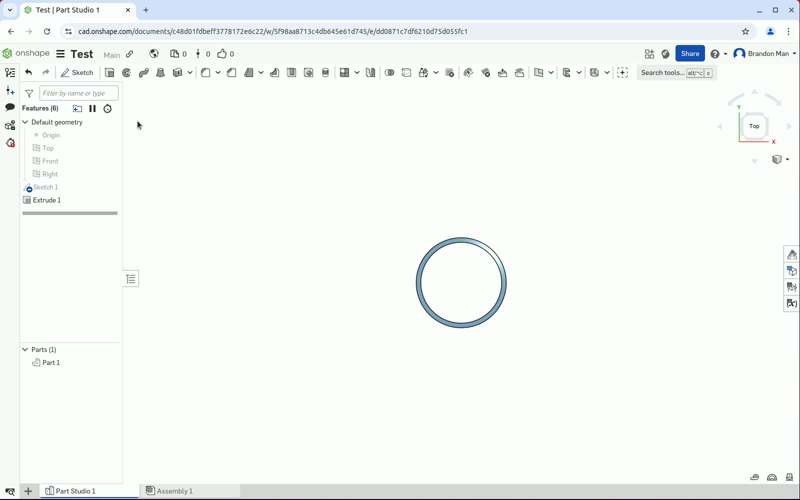
key(shift+h)
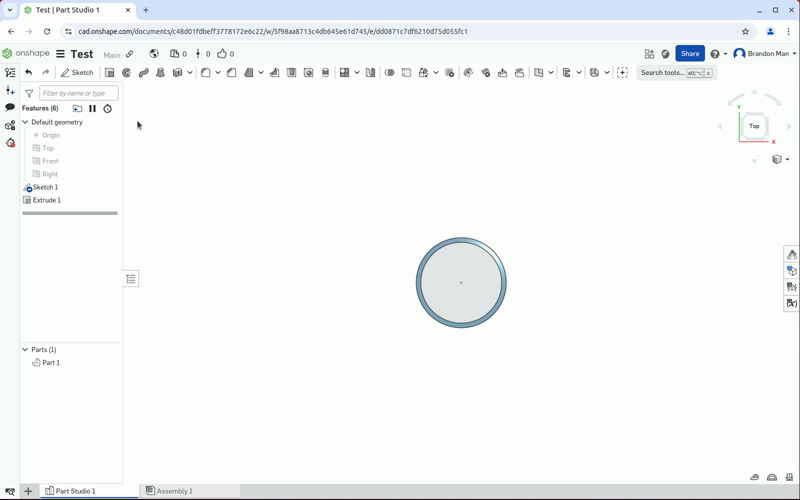
key(shift+h)
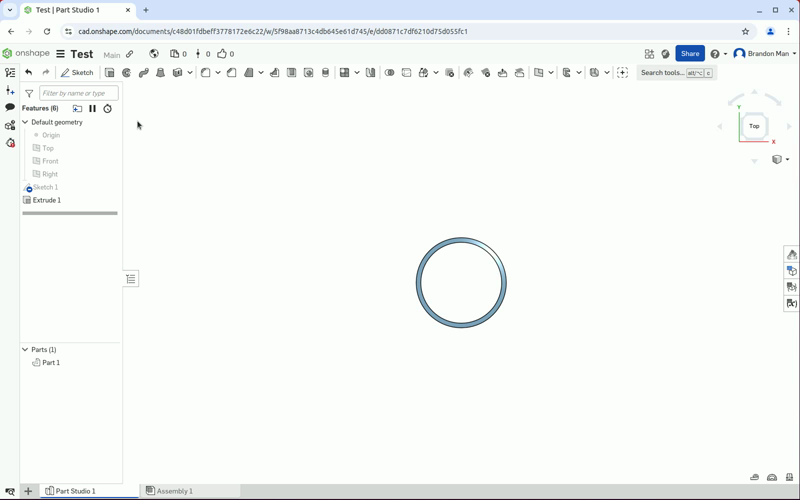
mouse_move(73, 189)
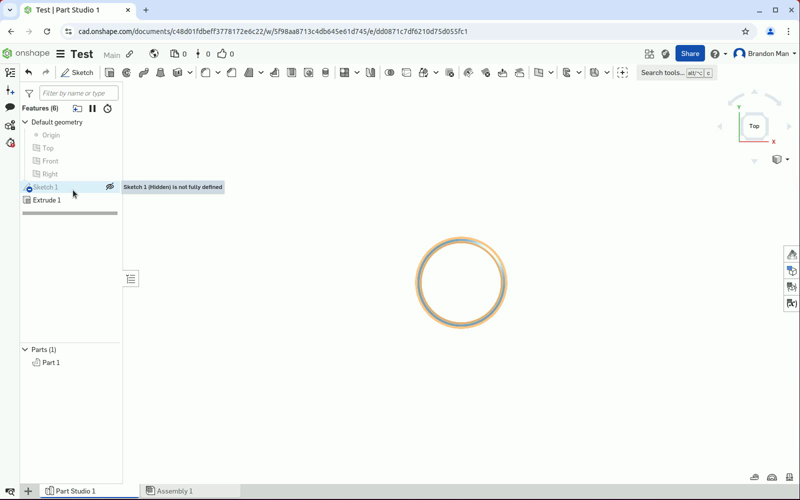
click(73, 189)
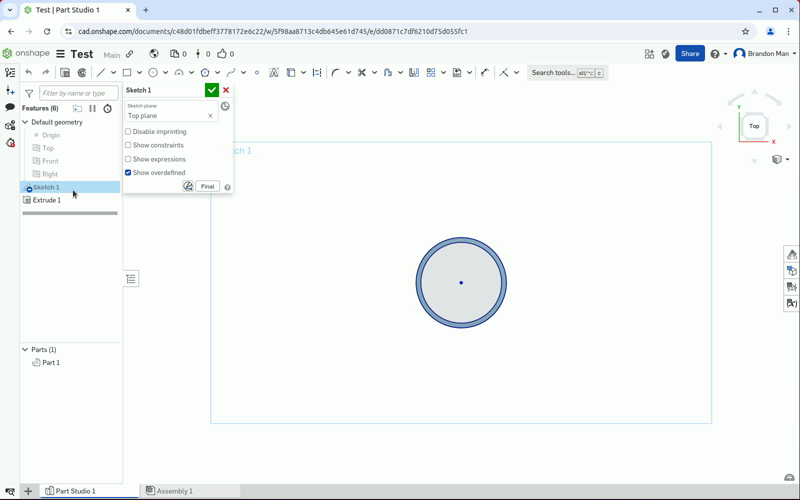
mouse_move(229, 92)
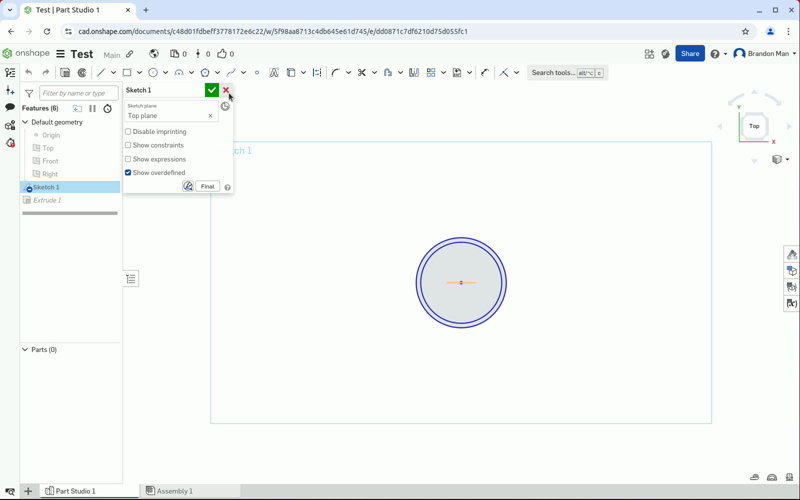
click(229, 92)
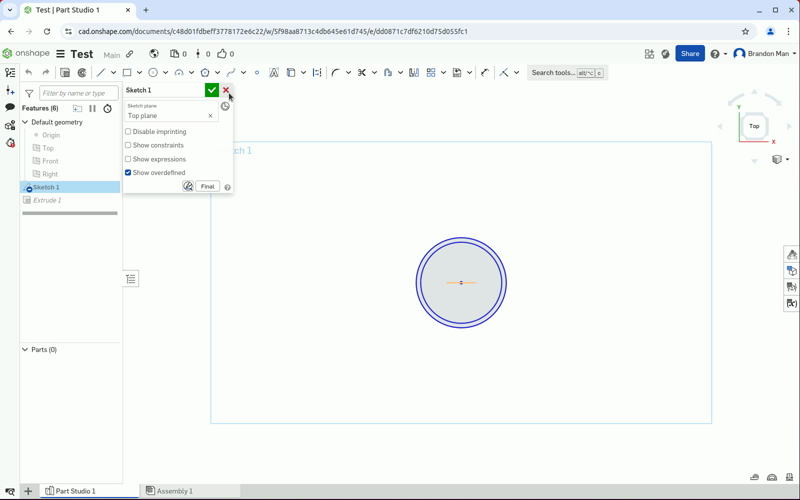
key(shift+s)
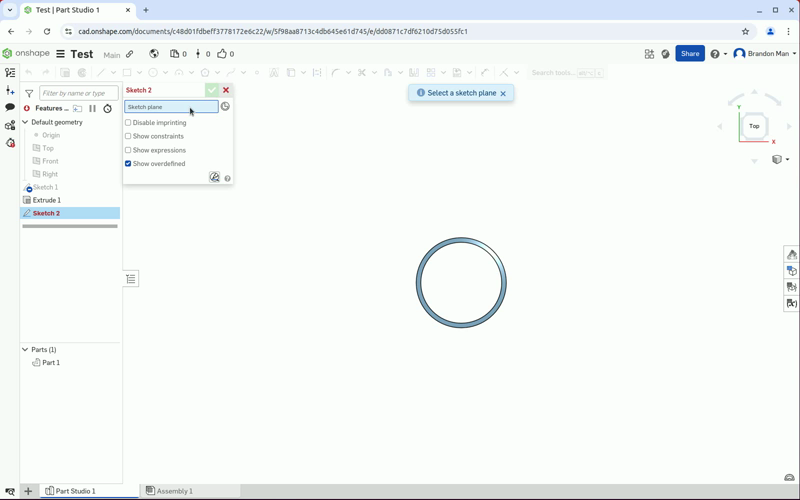
mouse_move(73, 150)
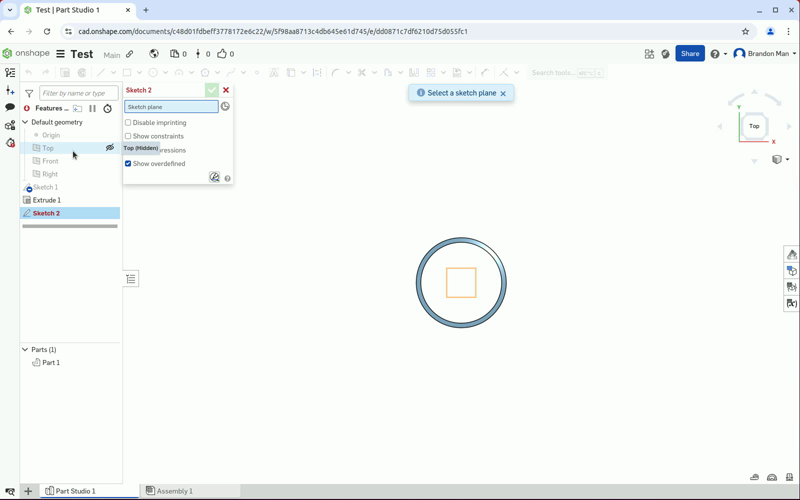
click(73, 150)
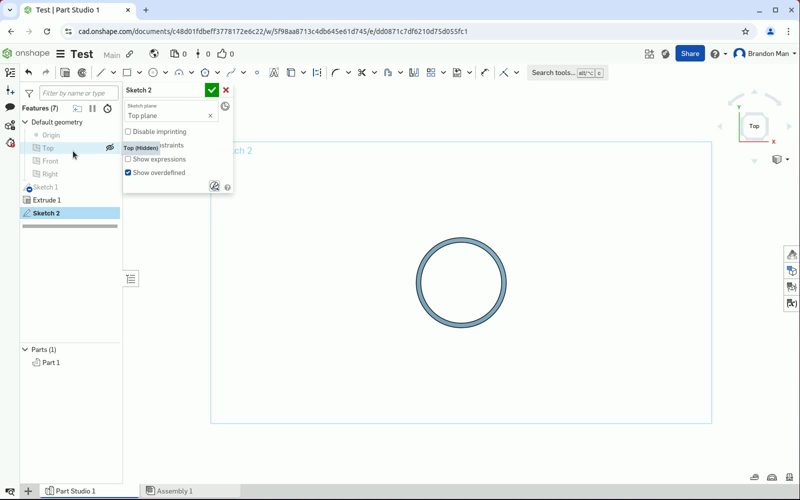
mouse_move(73, 352)
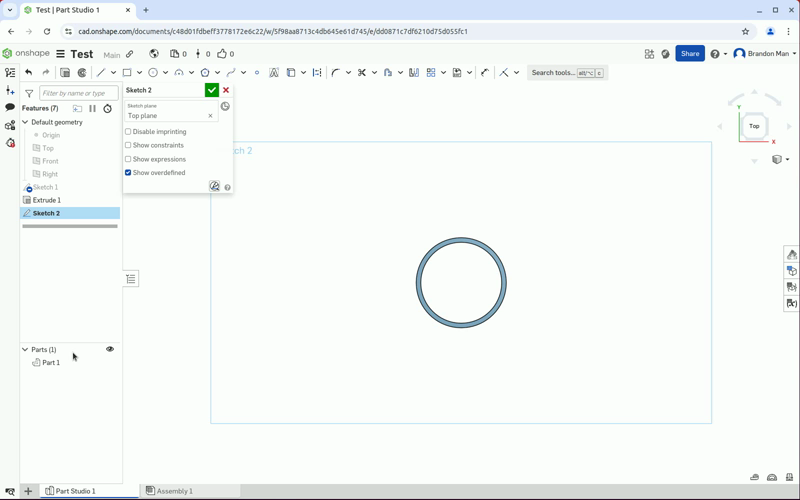
key(y)
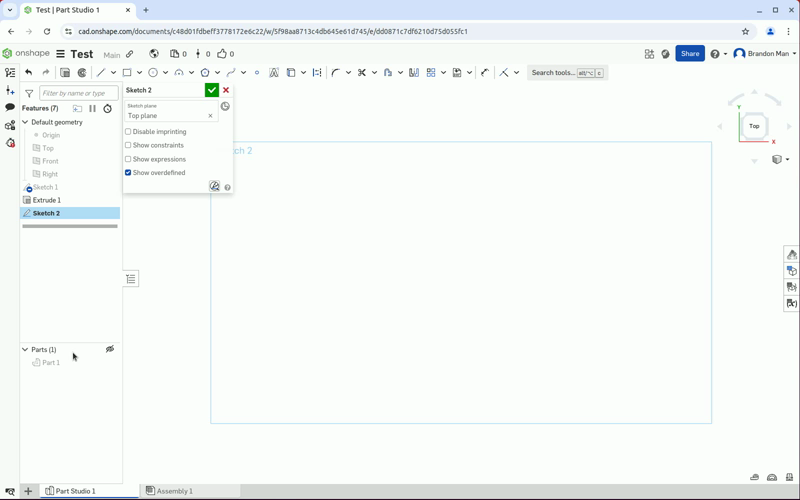
key(c)
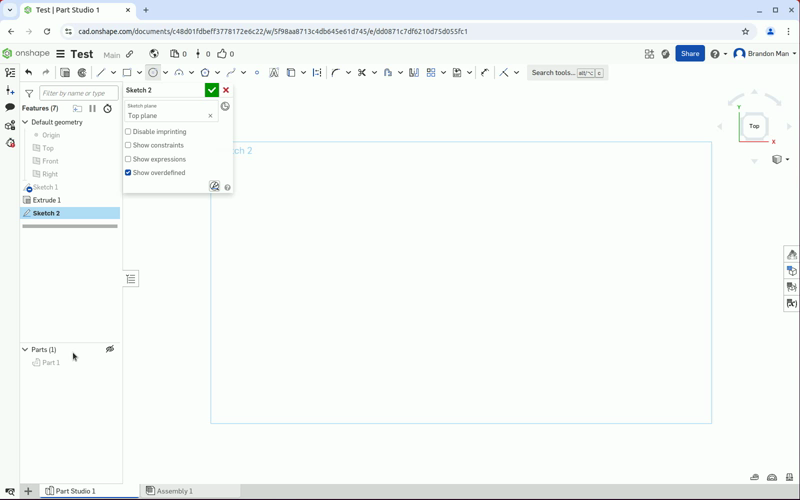
key_down(shift)
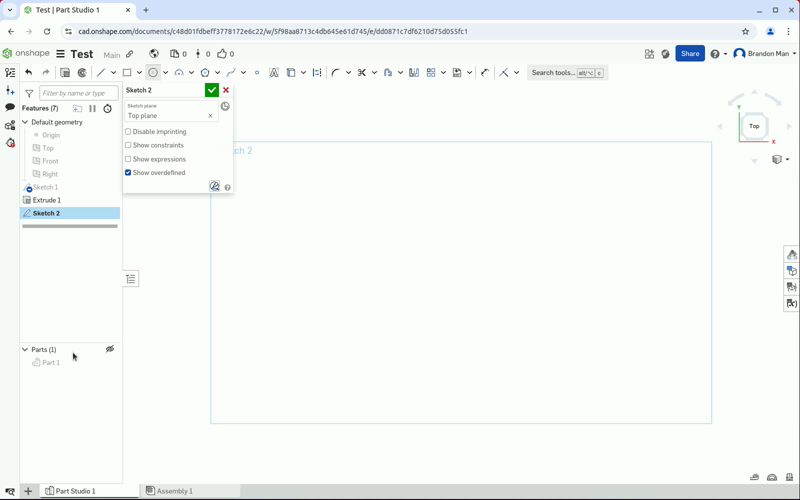
mouse_move(461, 282)
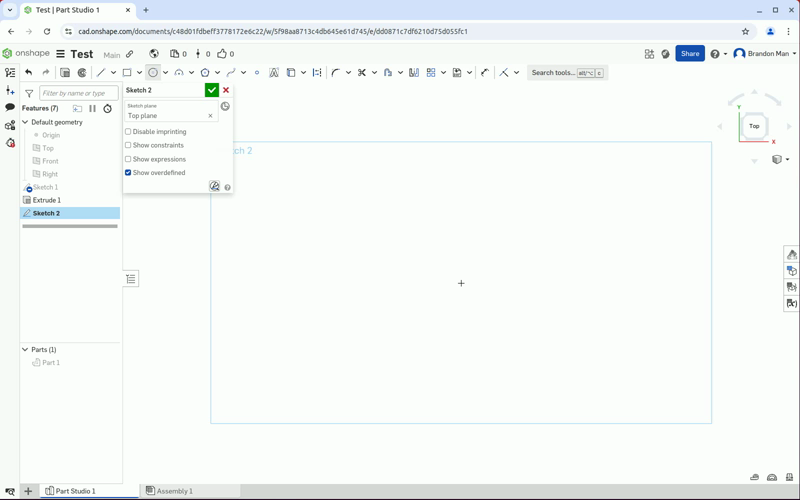
click(461, 282)
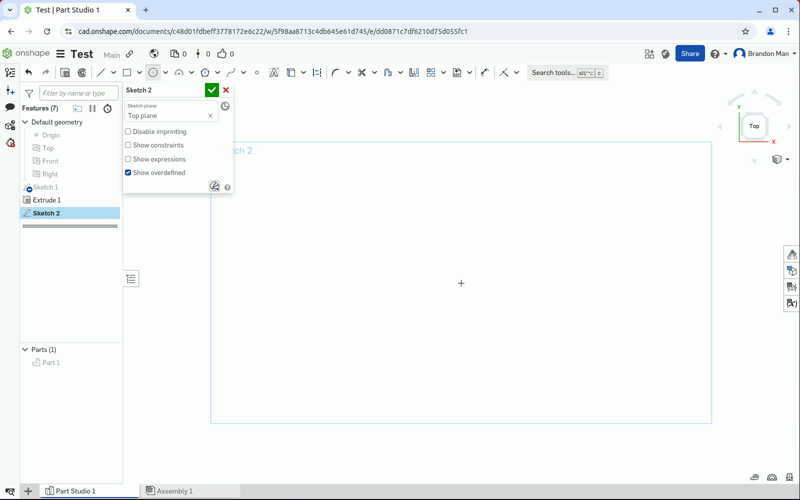
key_up(shift)
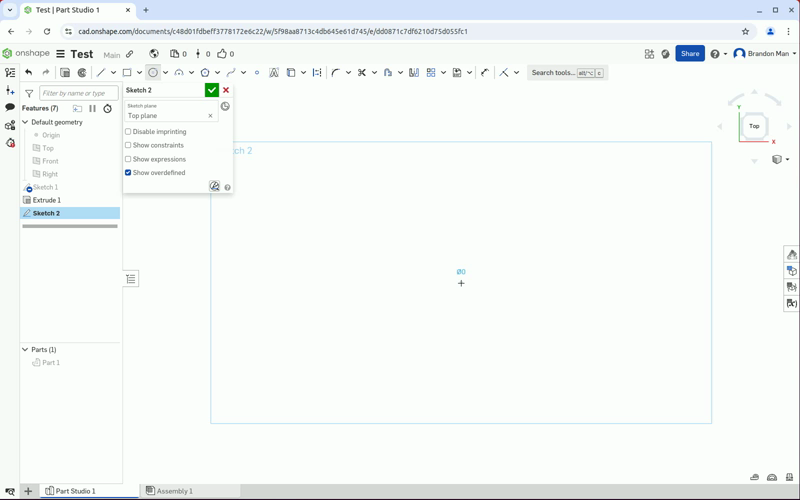
mouse_move(501, 282)
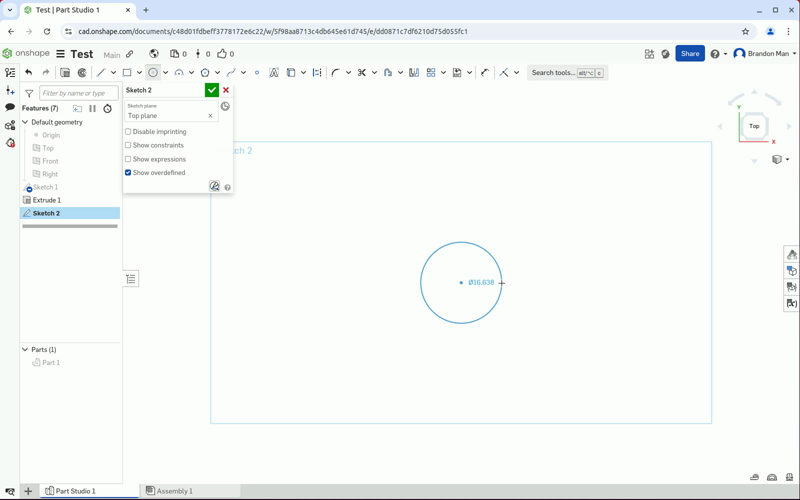
click(501, 282)
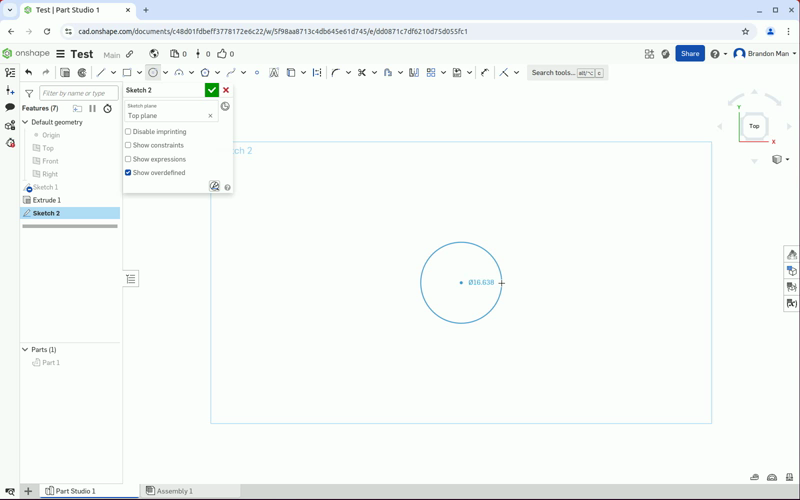
key(esc)
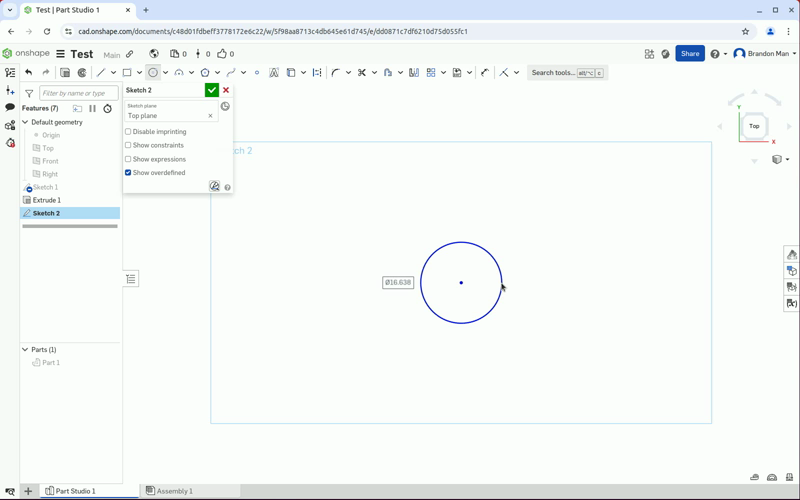
mouse_move(488, 287)
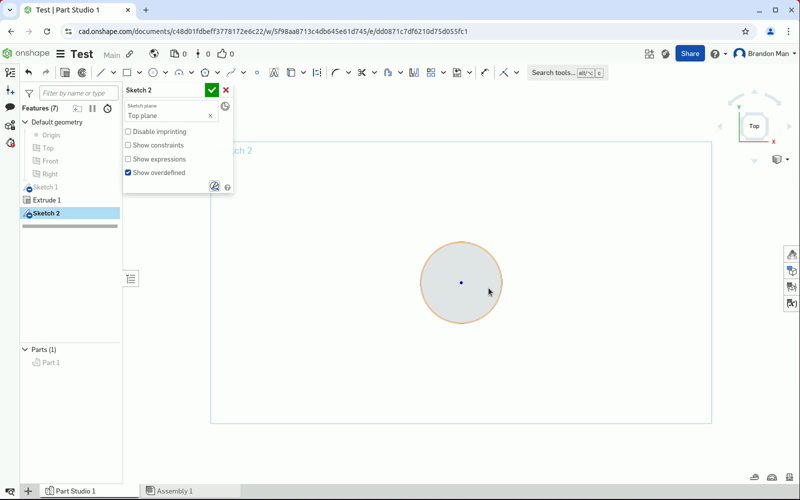
click(488, 287)
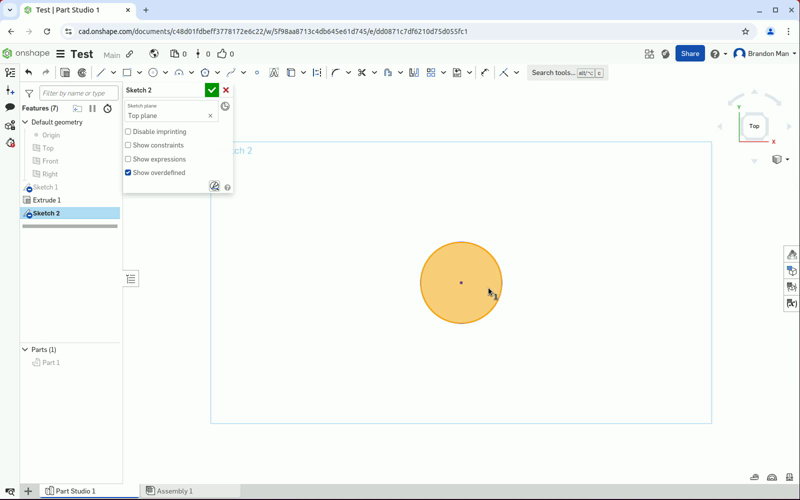
mouse_move(73, 352)
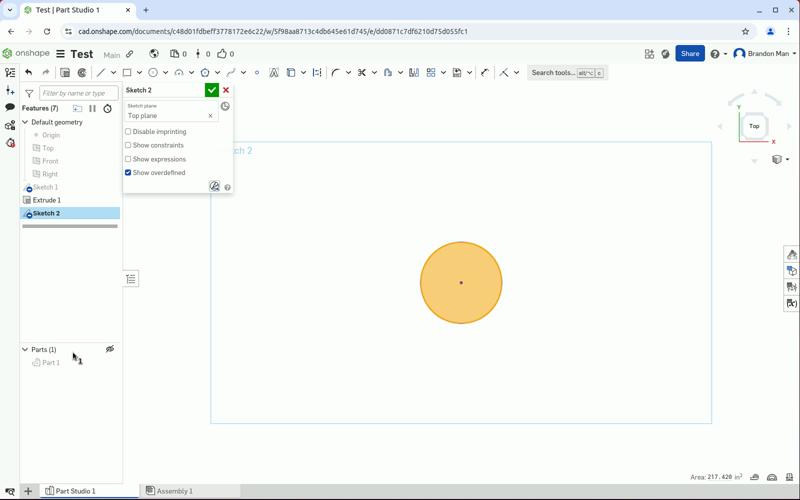
key(shift+y)
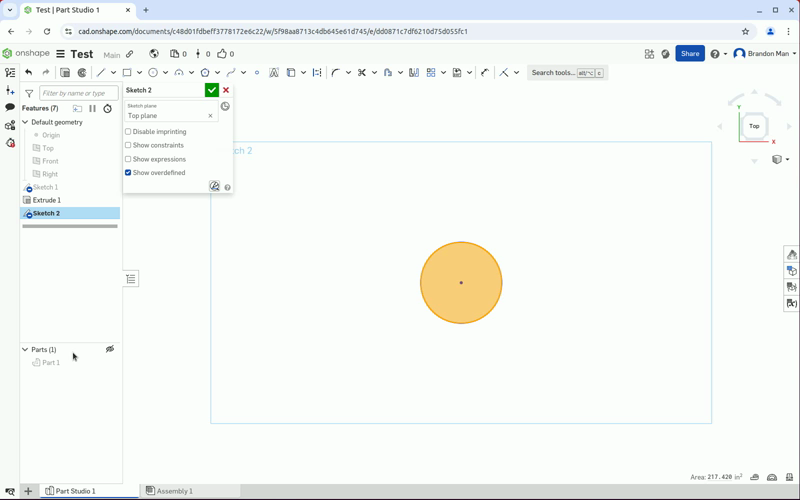
key(shift+e)
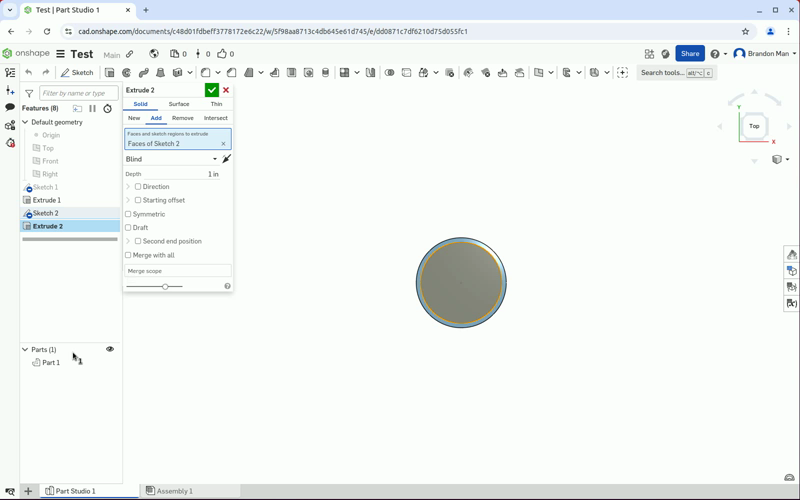
mouse_move(143, 106)
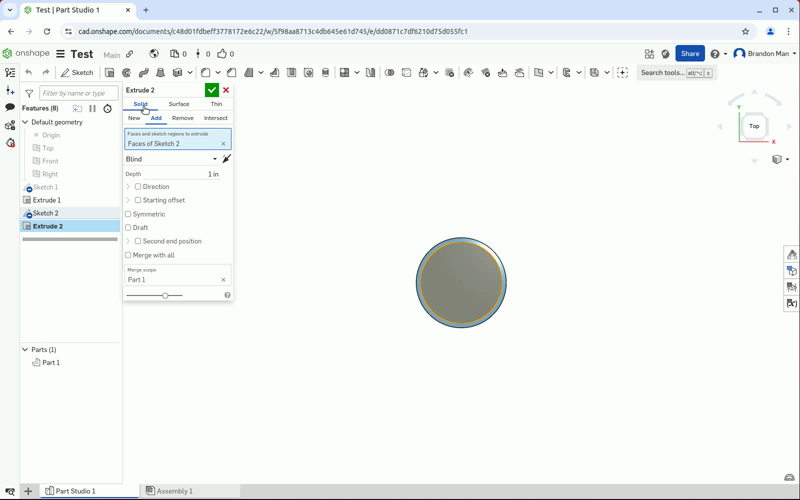
click(143, 106)
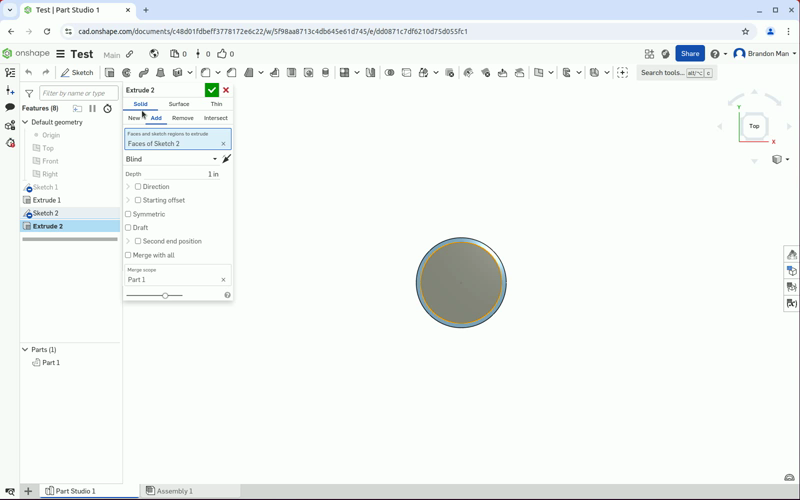
mouse_move(137, 120)
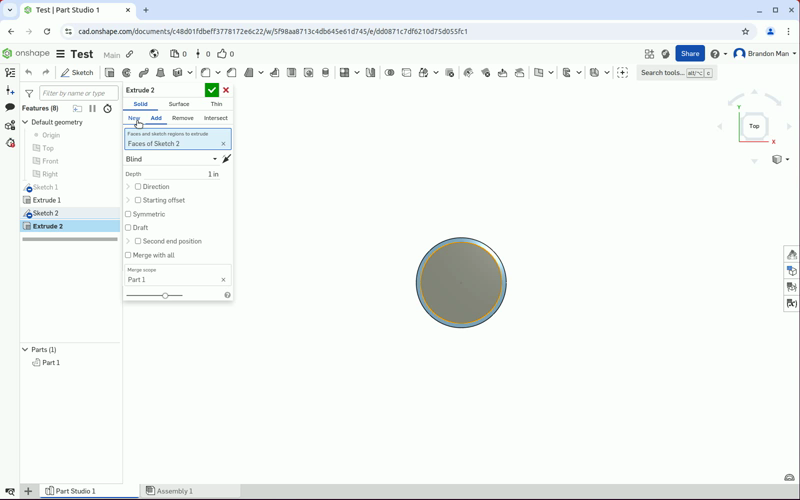
click(137, 120)
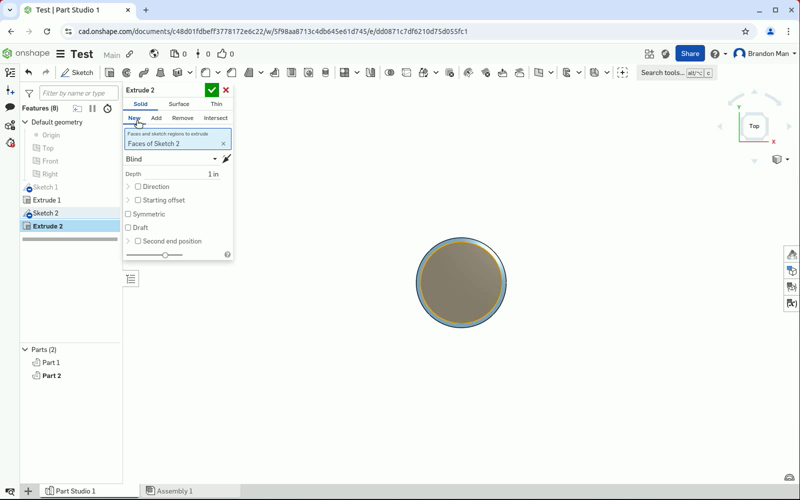
key(tab, 4)
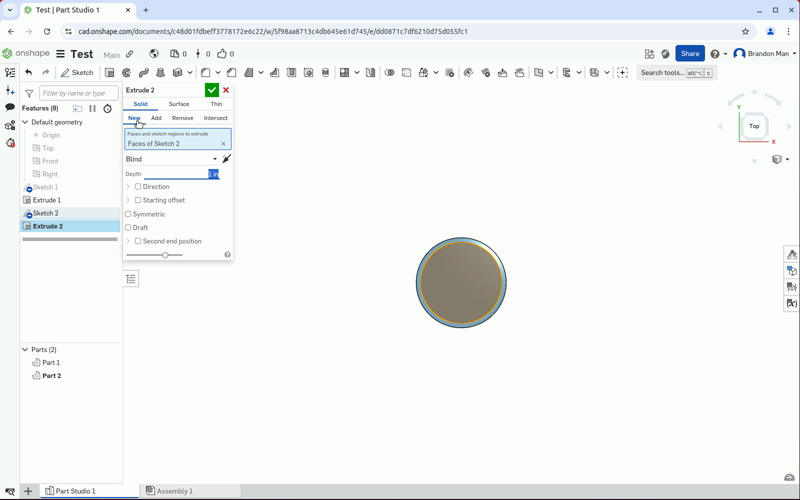
text(0.963)
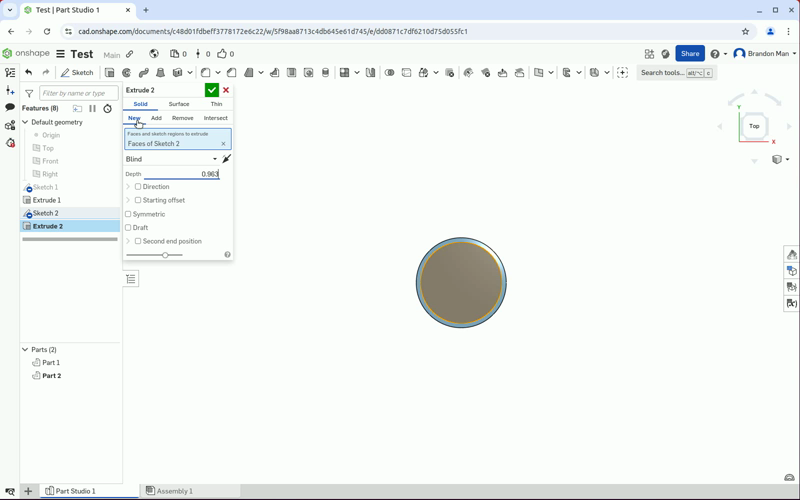
key(enter)
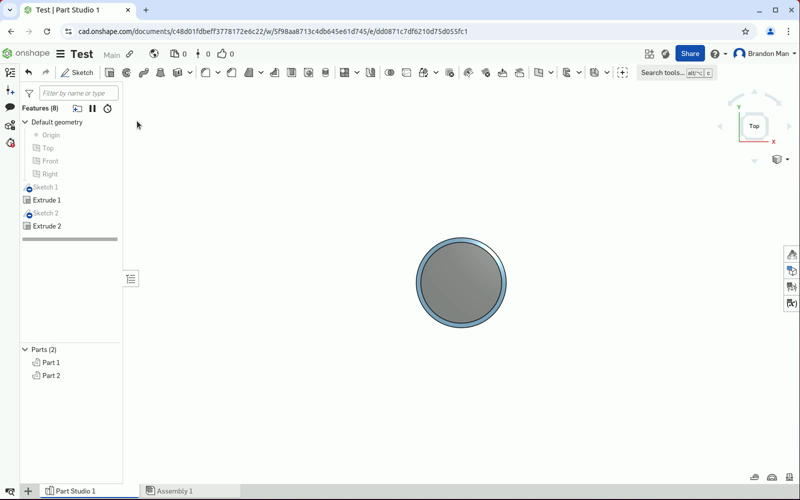
key(shift+h)
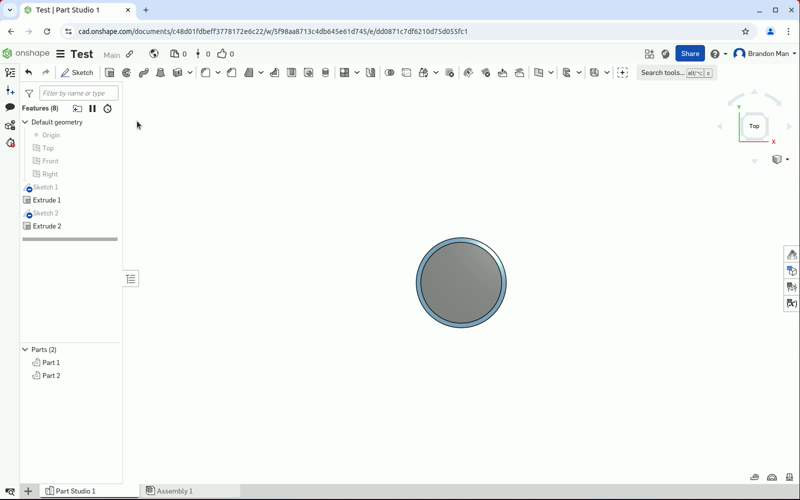
key(shift+h)
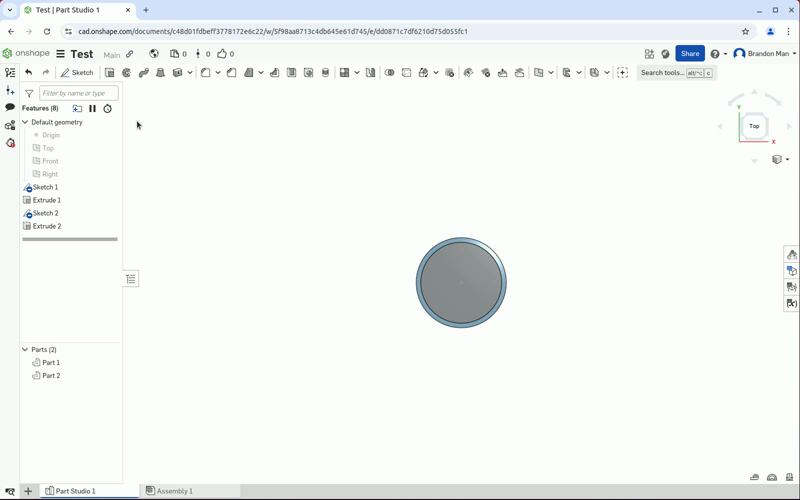
key(shift+7)
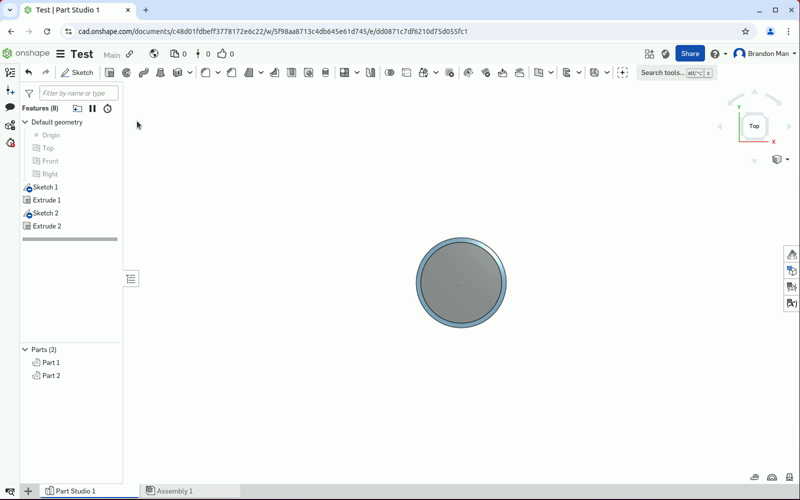
key(up, 3)
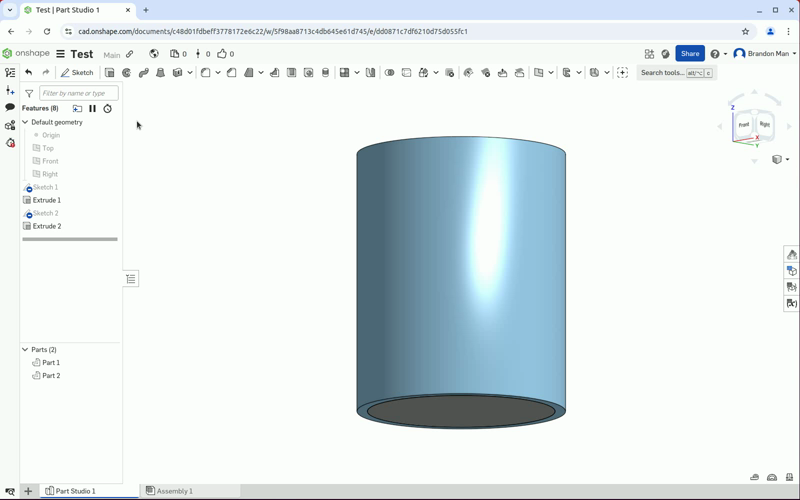
key(left, 3)
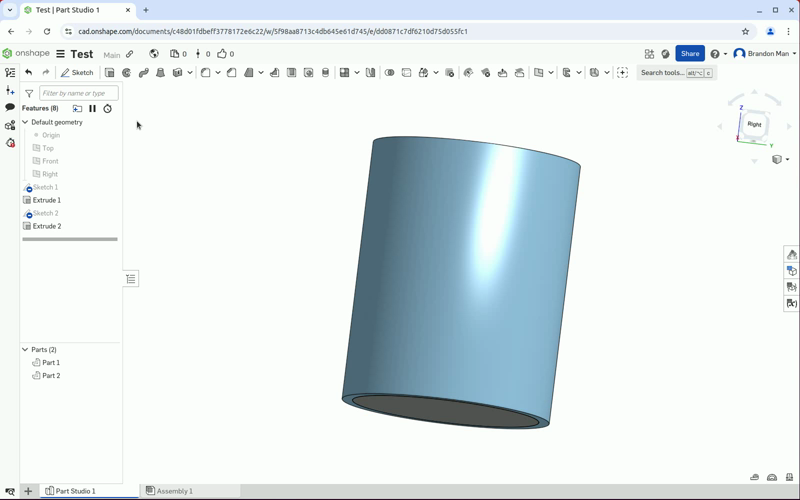
key(right, 3)
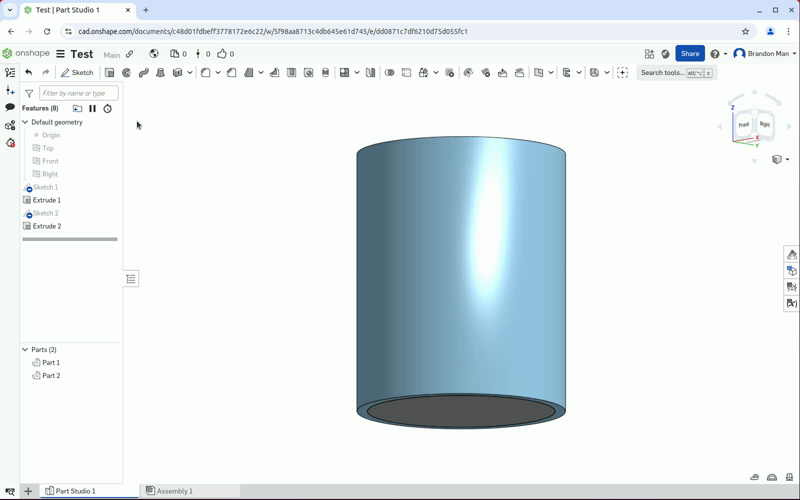
key(down, 3)
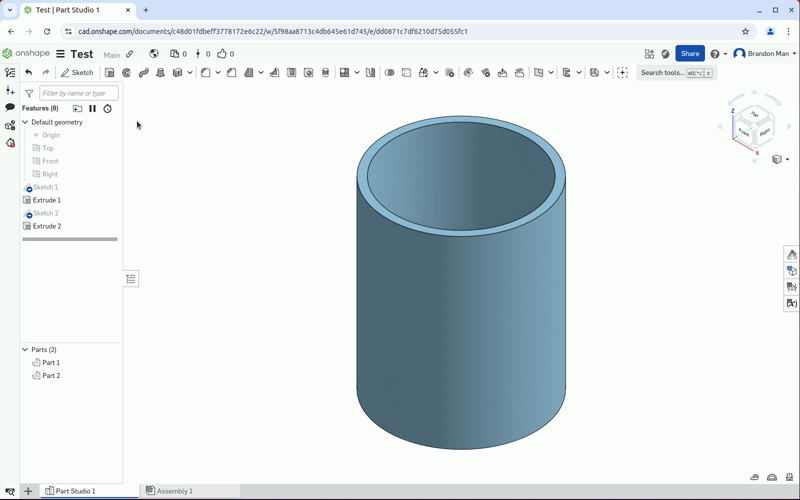
mouse_move(73, 189)
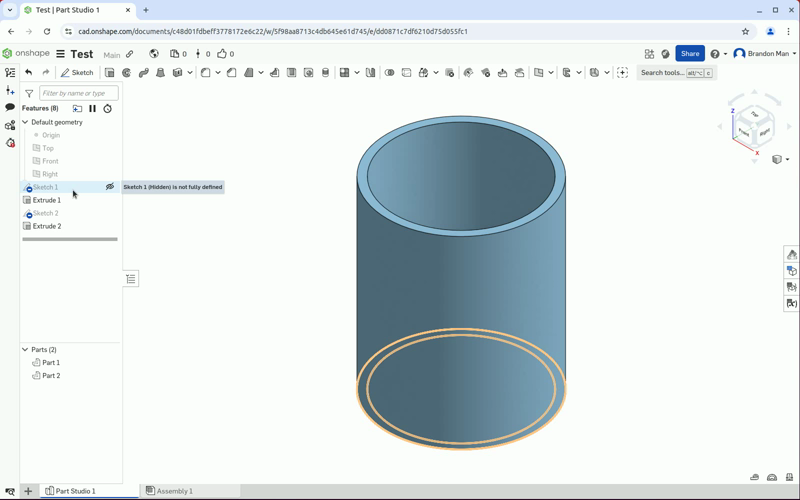
click(73, 189)